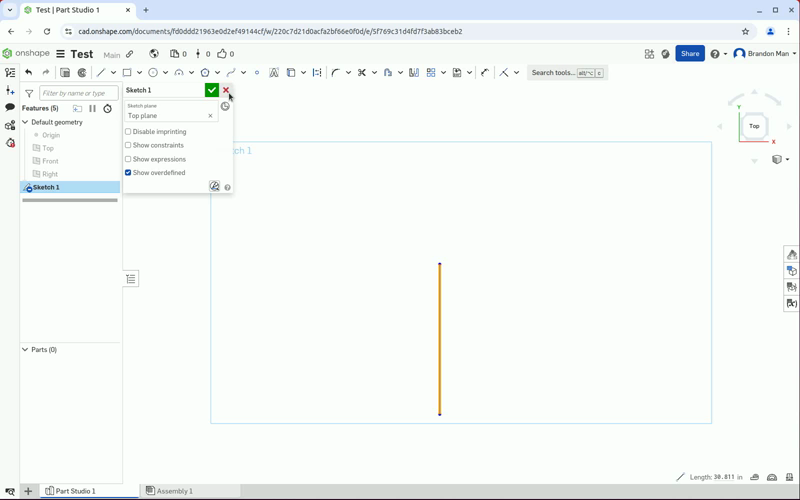
key(shift+h)
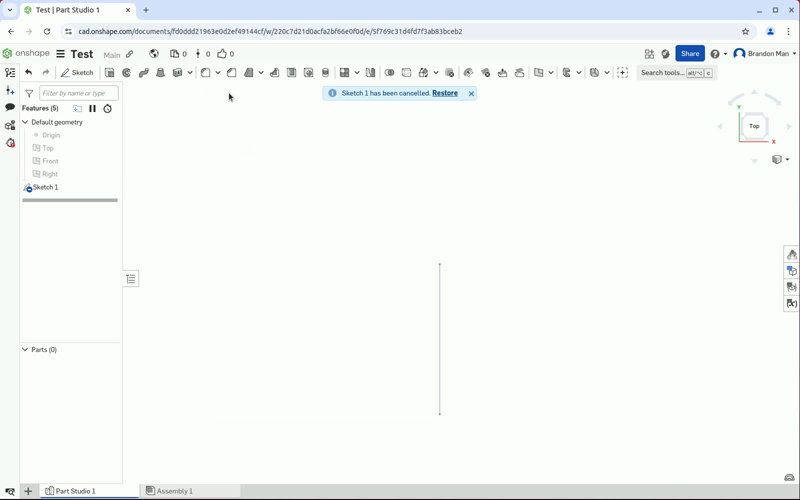
key(shift+s)
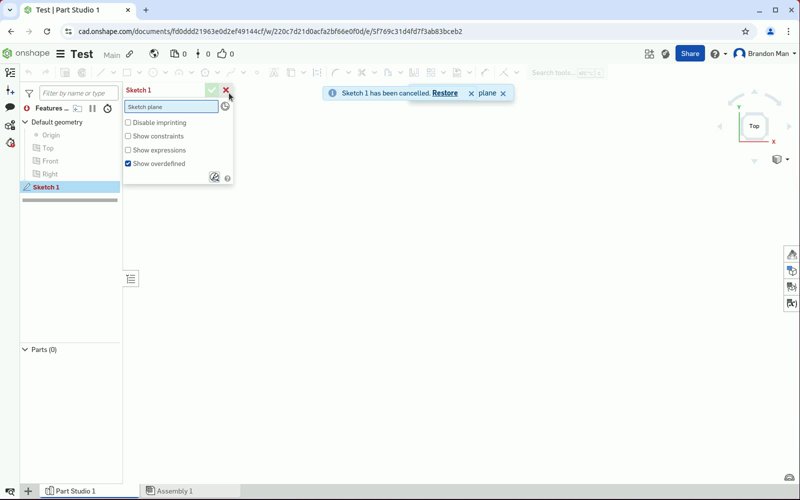
mouse_move(73, 150)
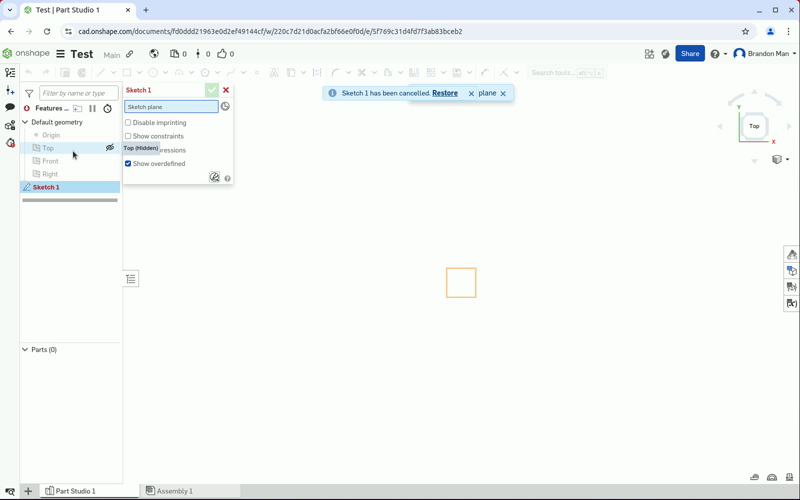
click(73, 150)
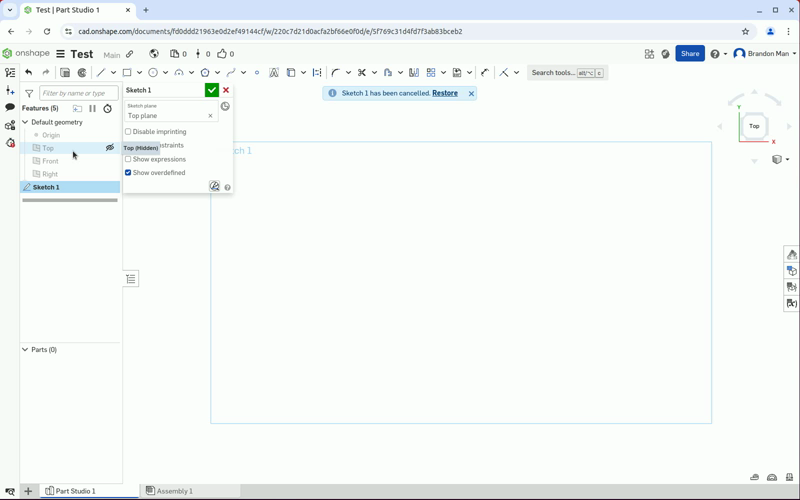
mouse_move(73, 352)
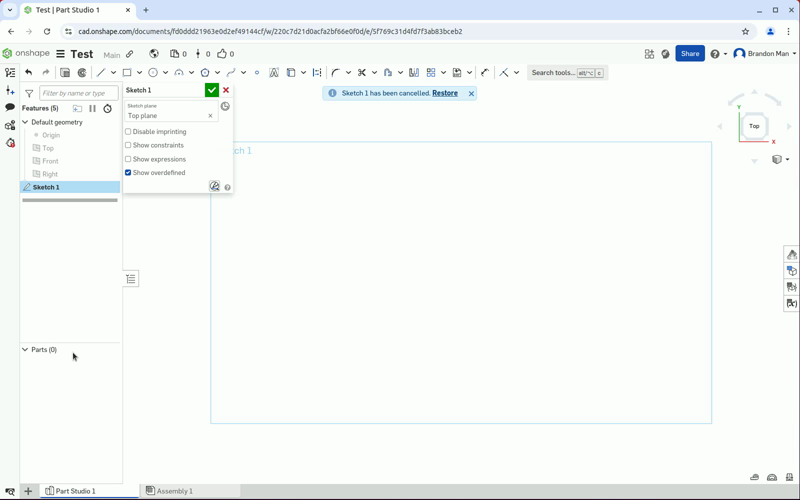
key(y)
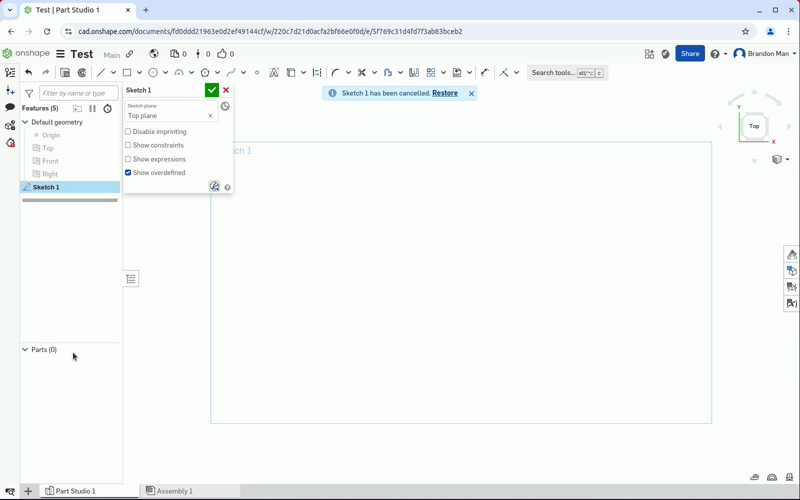
key(l)
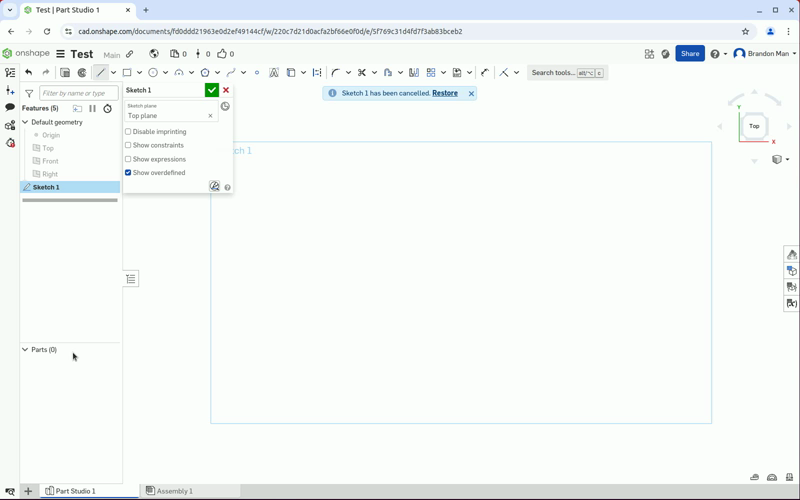
key_down(shift)
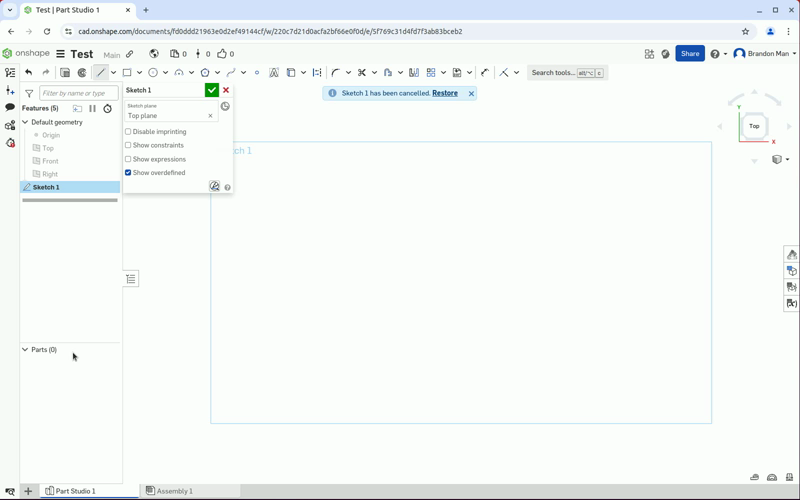
mouse_move(420, 322)
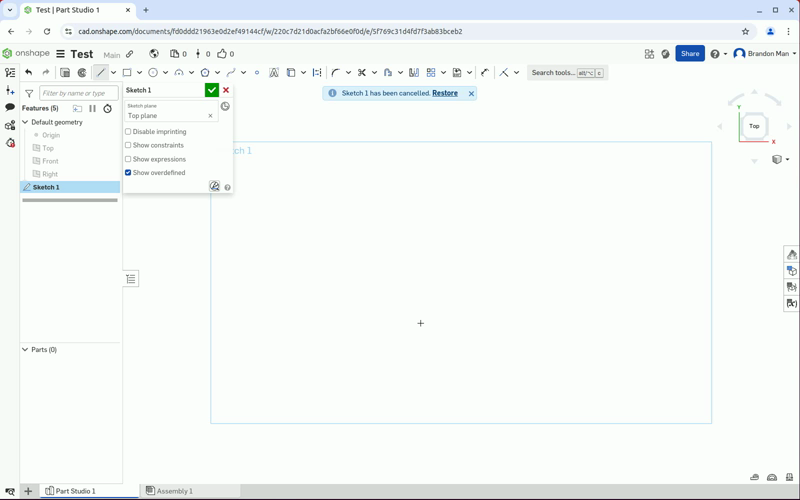
click(420, 322)
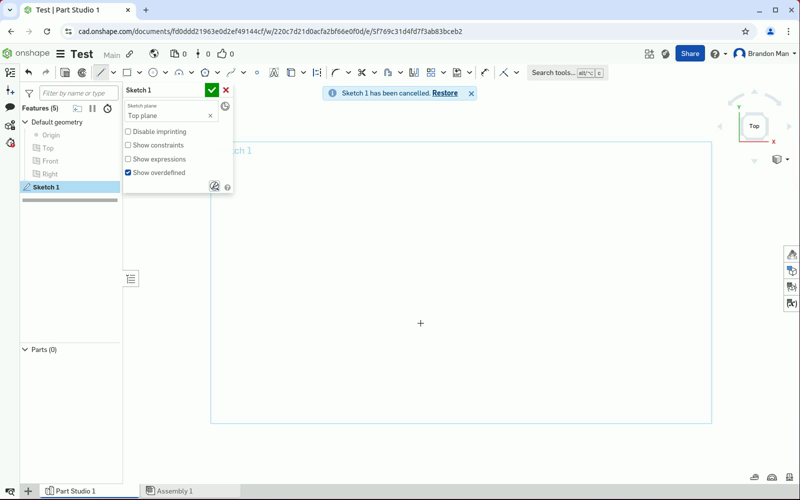
key_up(shift)
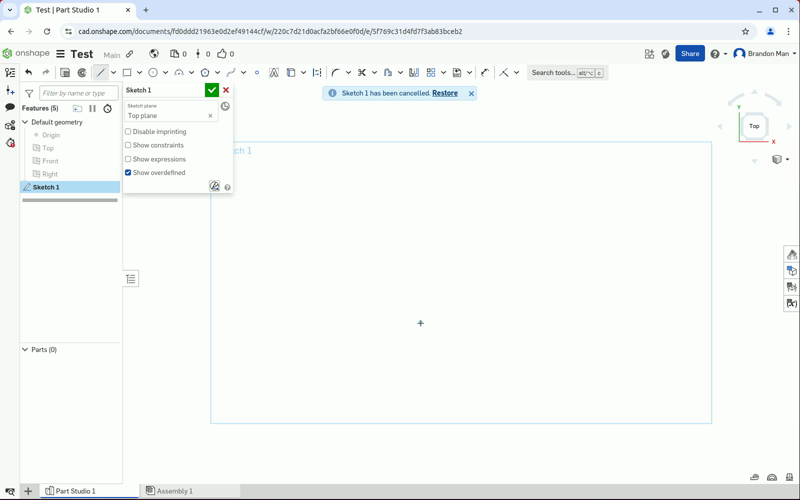
key_down(shift)
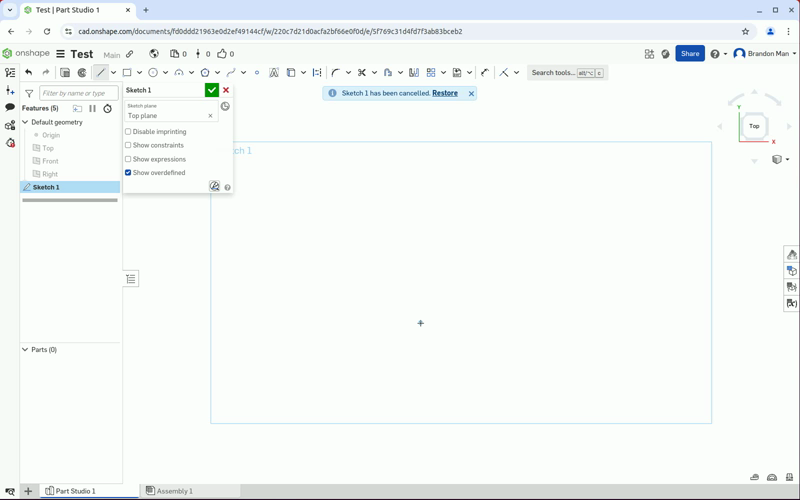
mouse_move(499, 322)
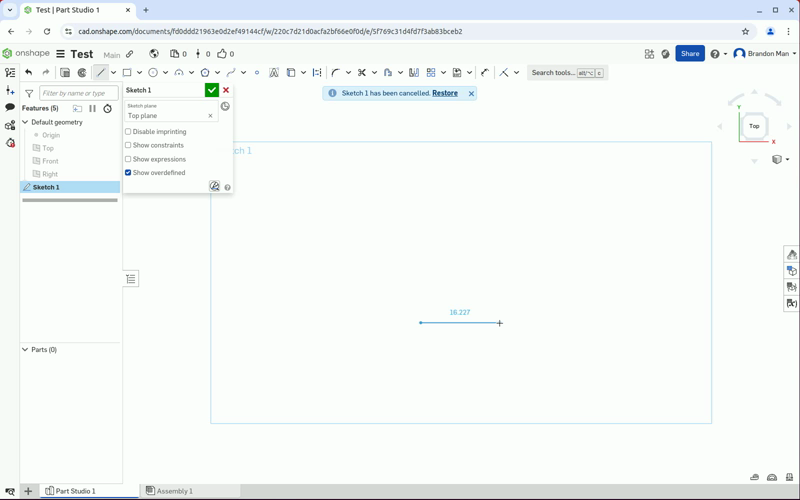
click(499, 322)
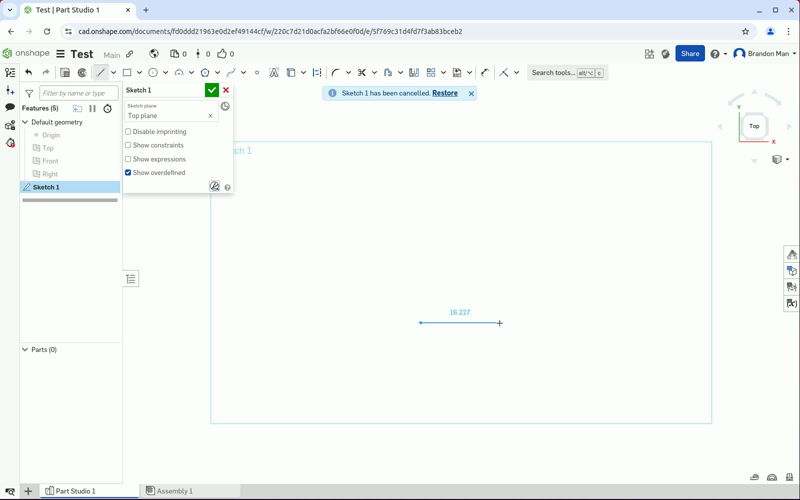
key_up(shift)
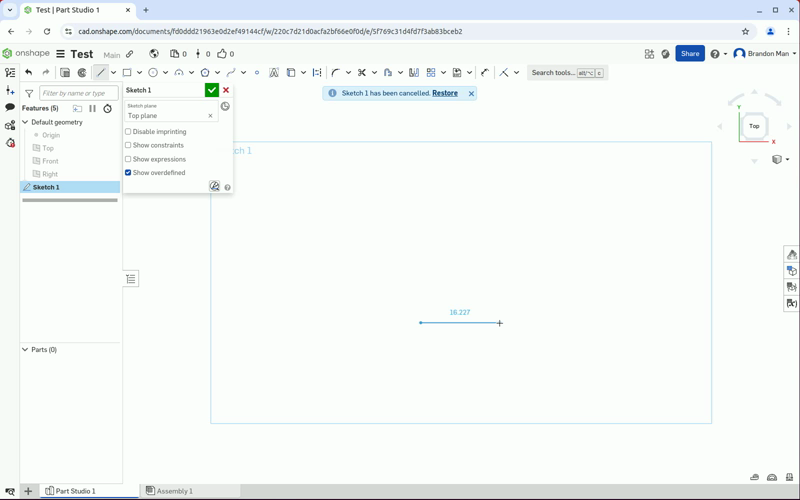
key_down(shift)
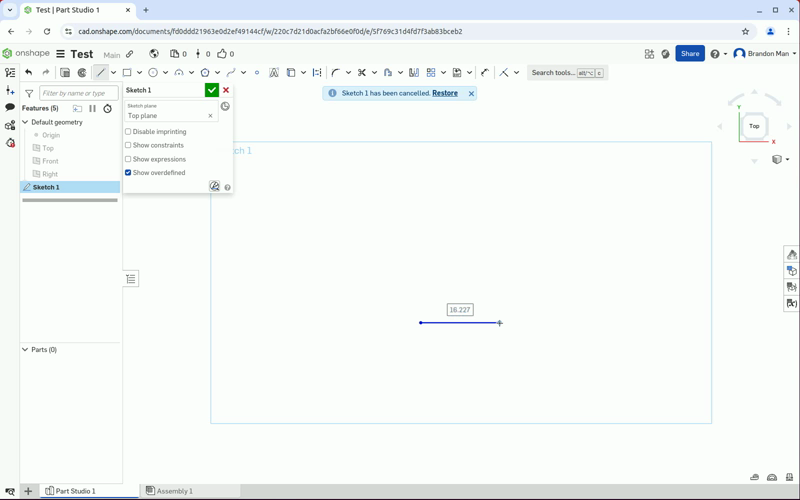
mouse_move(499, 243)
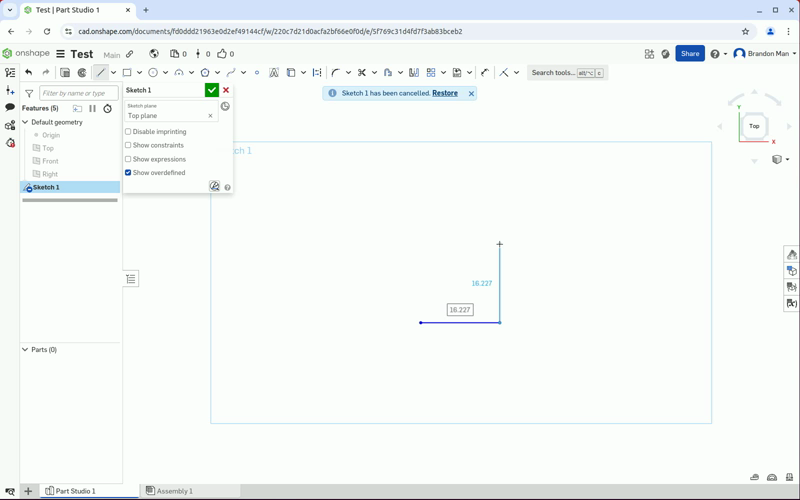
click(499, 243)
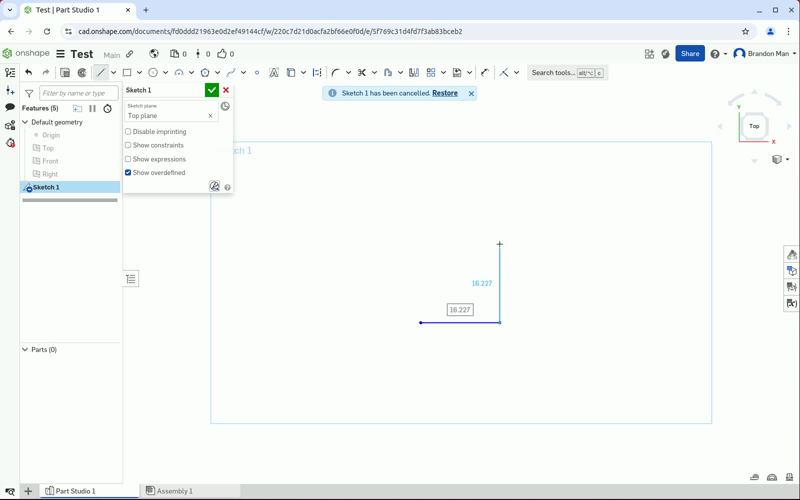
key_up(shift)
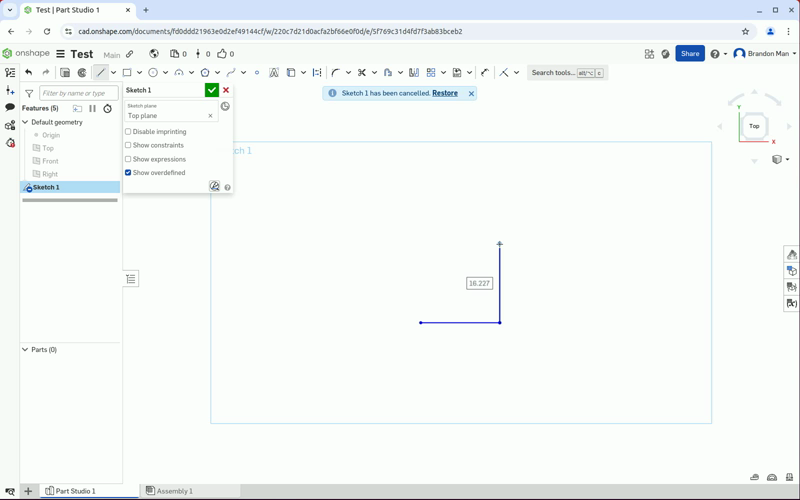
key_down(shift)
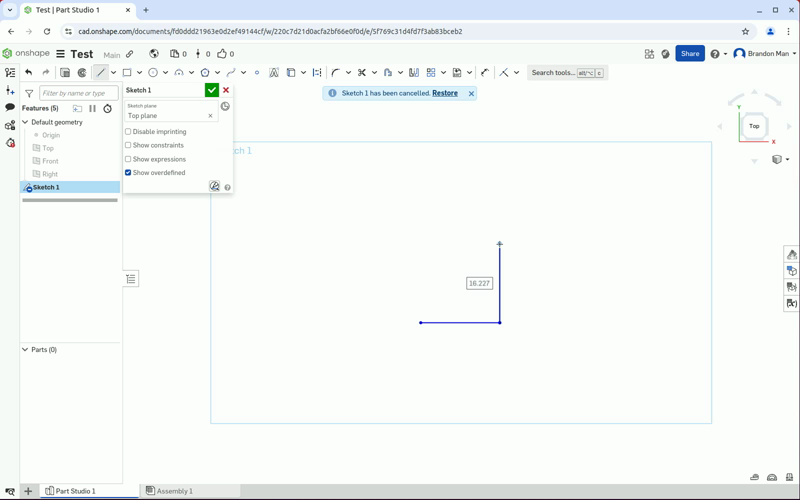
mouse_move(420, 243)
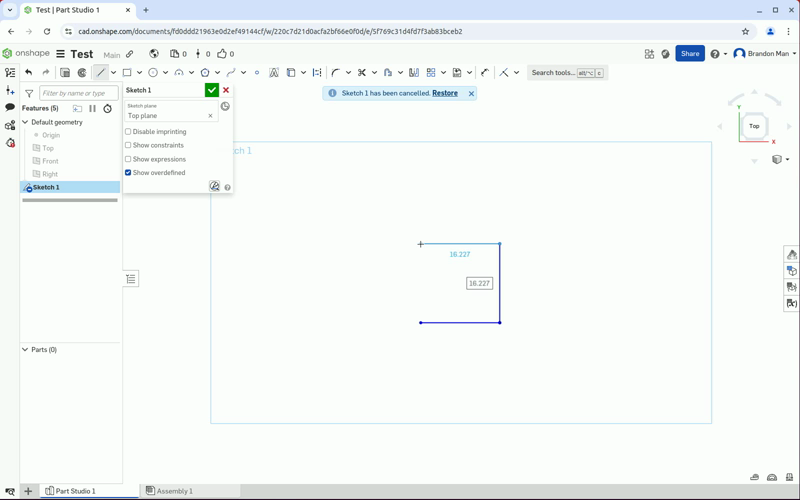
click(420, 243)
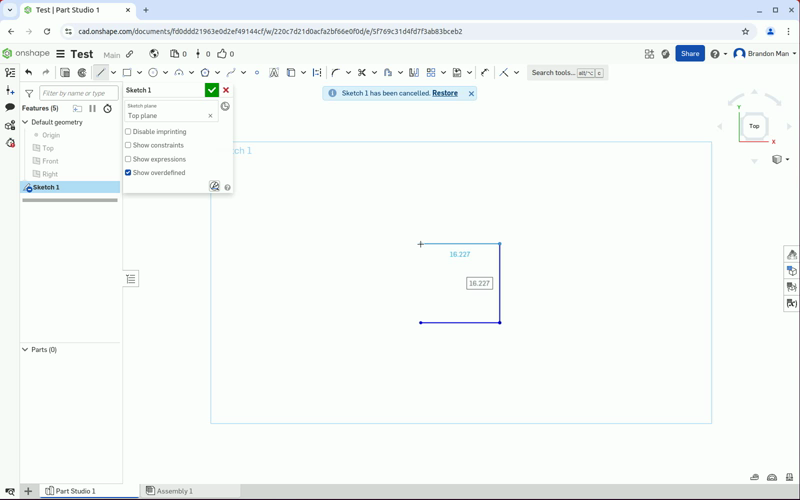
key_up(shift)
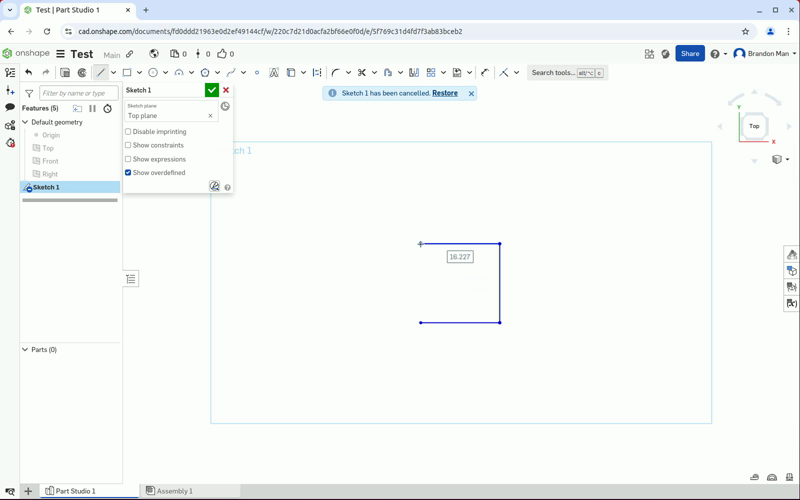
key_down(shift)
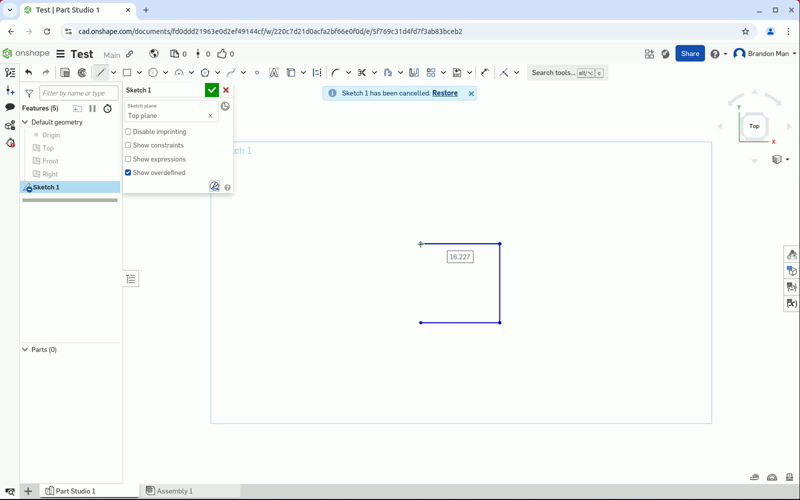
mouse_move(420, 322)
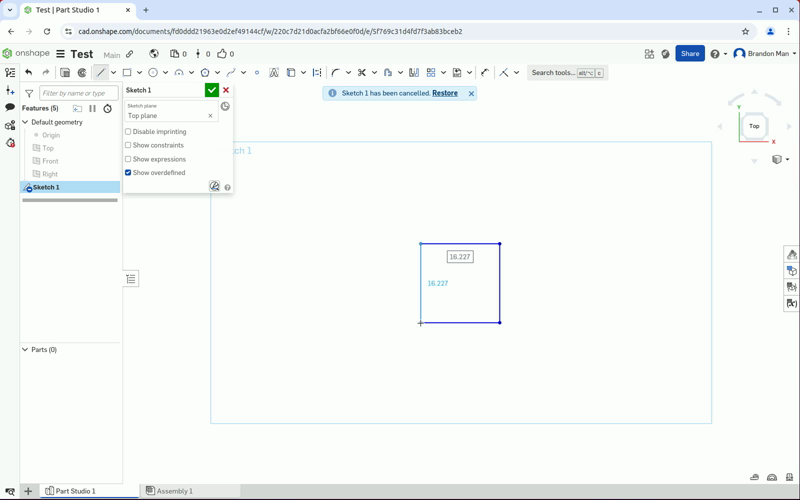
key_up(shift)
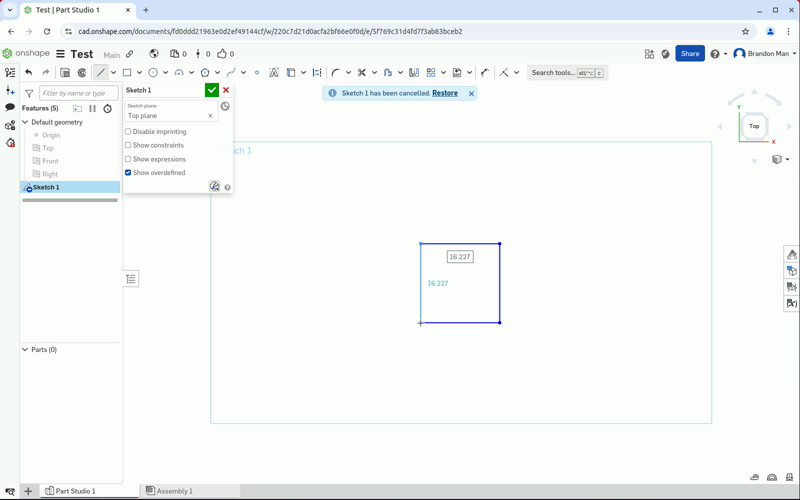
click(420, 322)
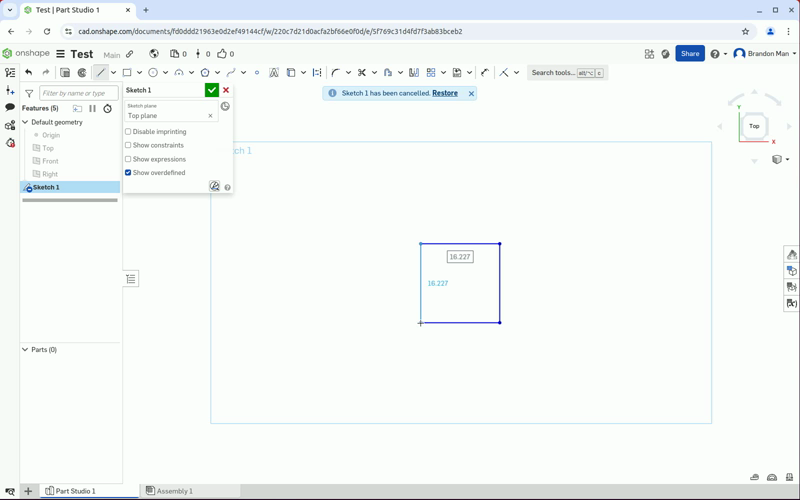
key(esc)
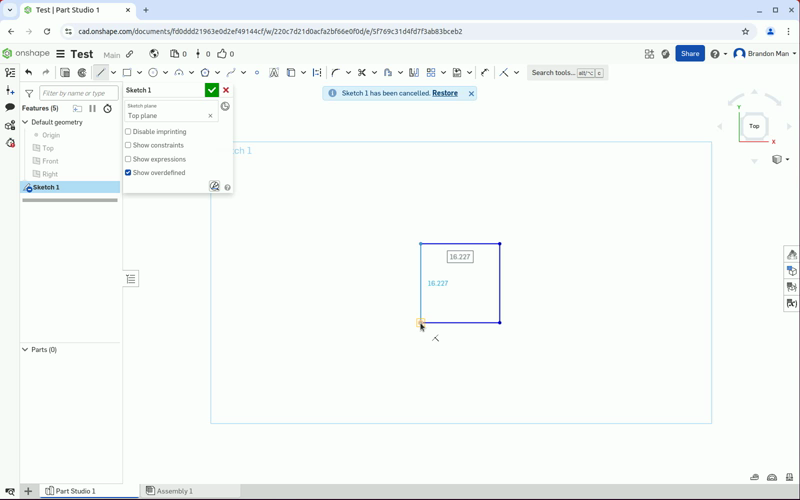
mouse_move(463, 277)
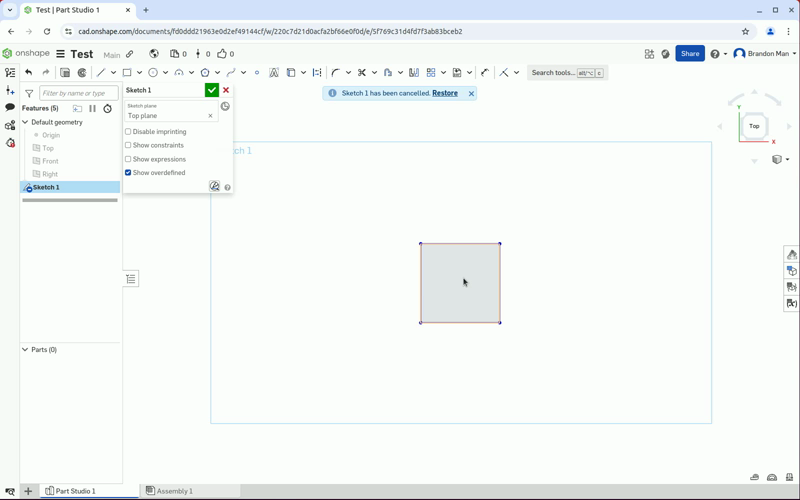
click(463, 277)
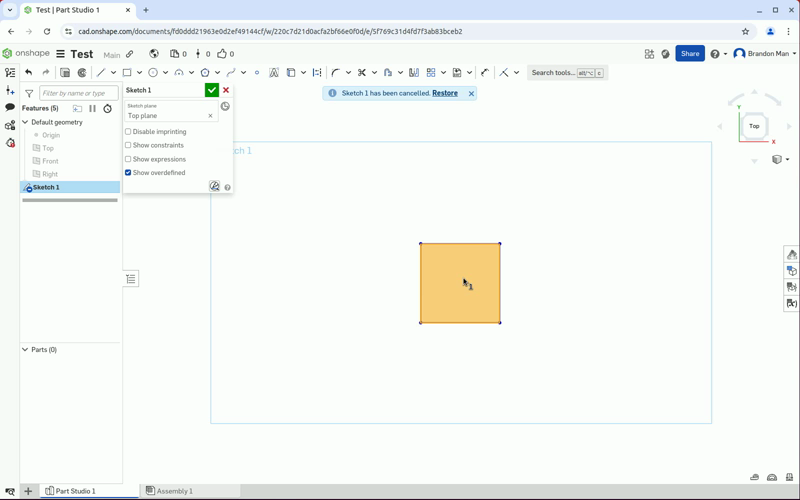
mouse_move(73, 352)
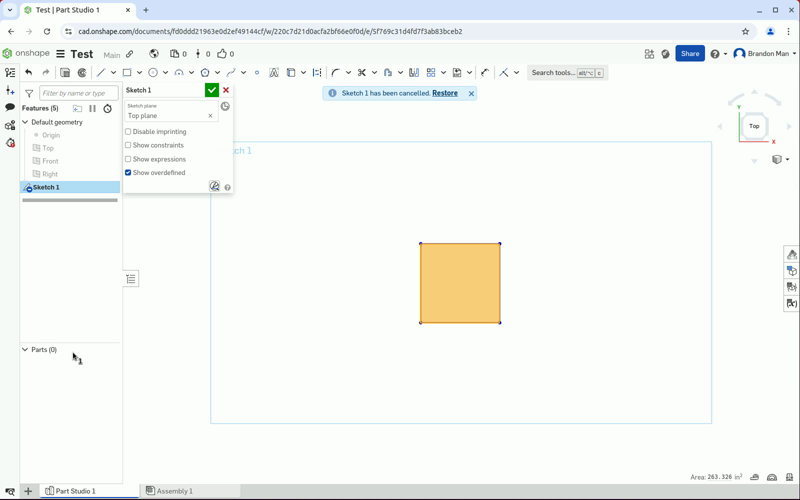
key(shift+y)
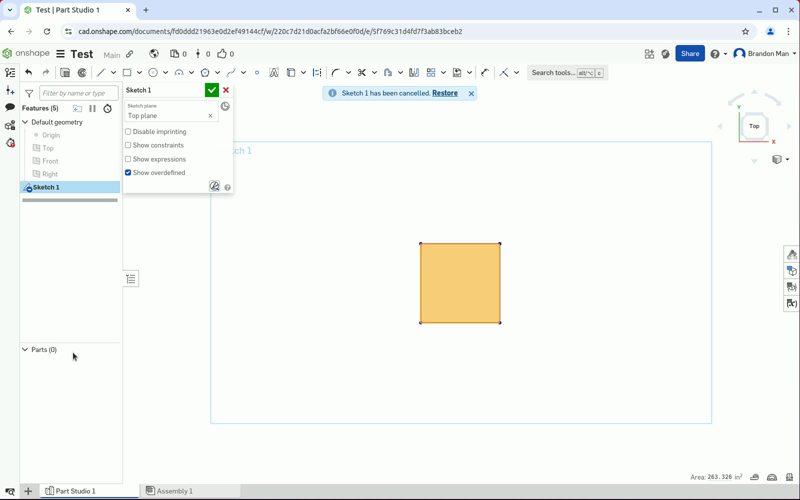
key(shift+e)
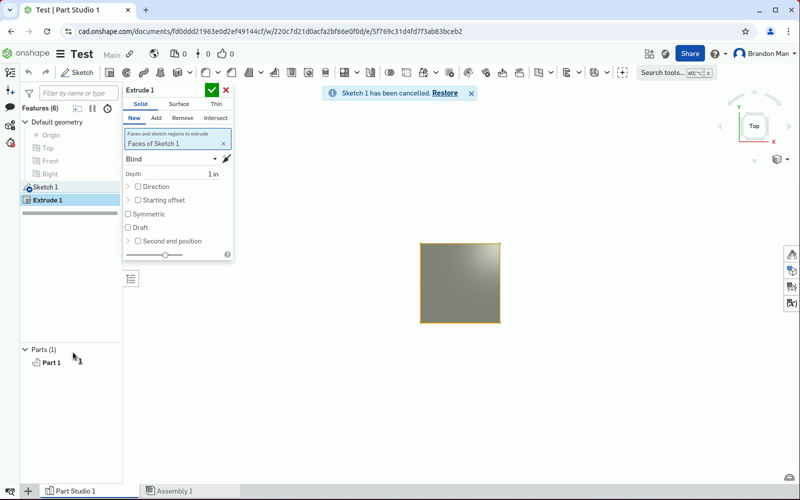
mouse_move(143, 106)
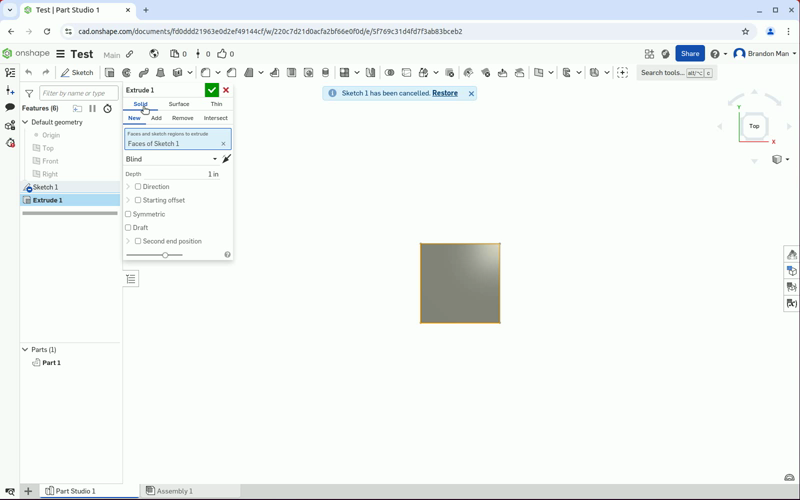
click(143, 106)
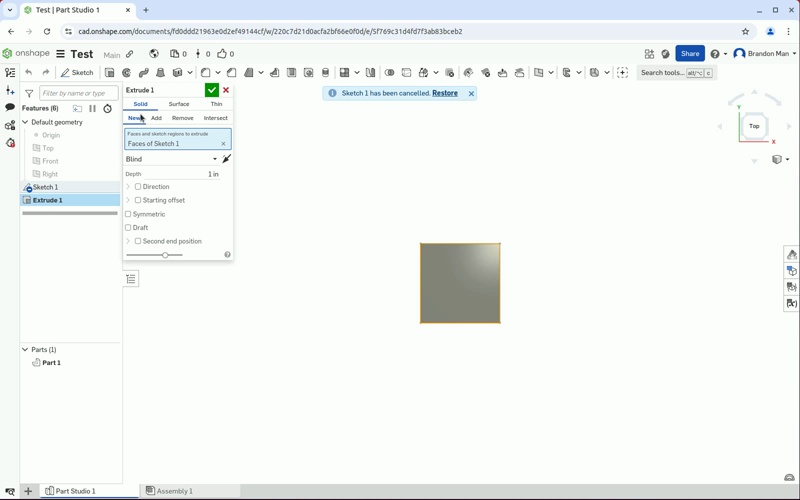
mouse_move(137, 120)
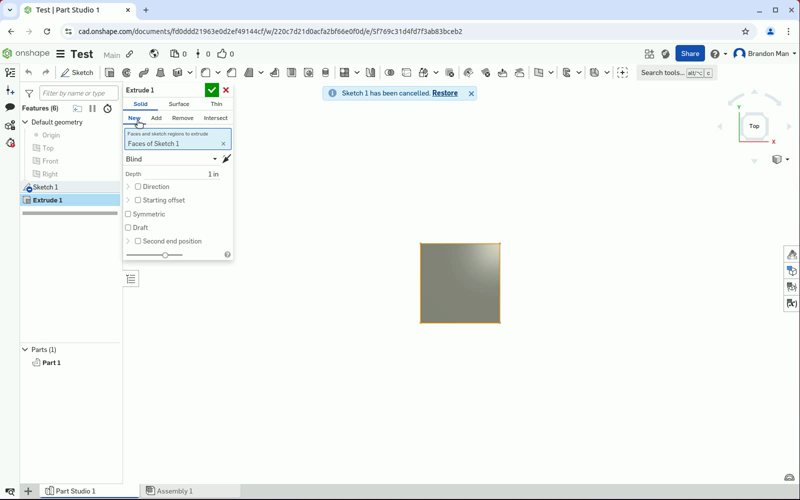
click(137, 120)
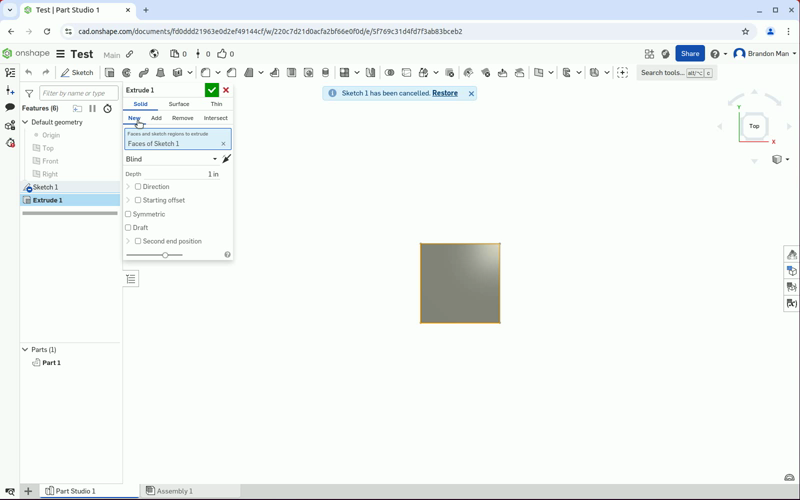
key(tab, 4)
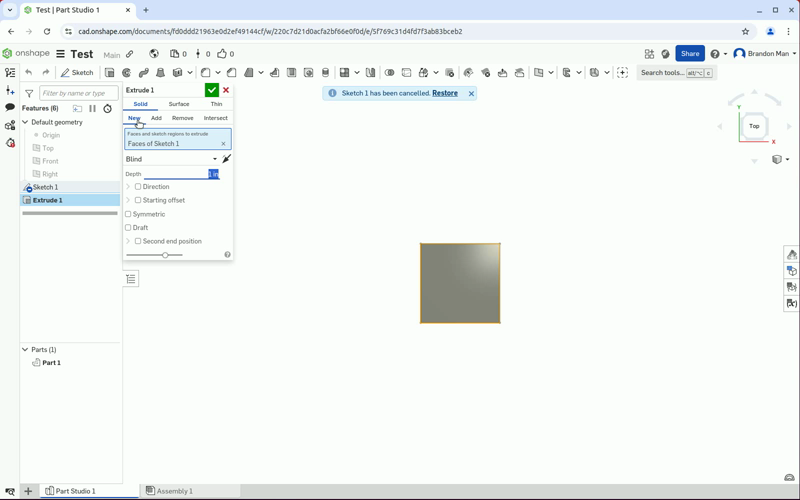
text(3.129)
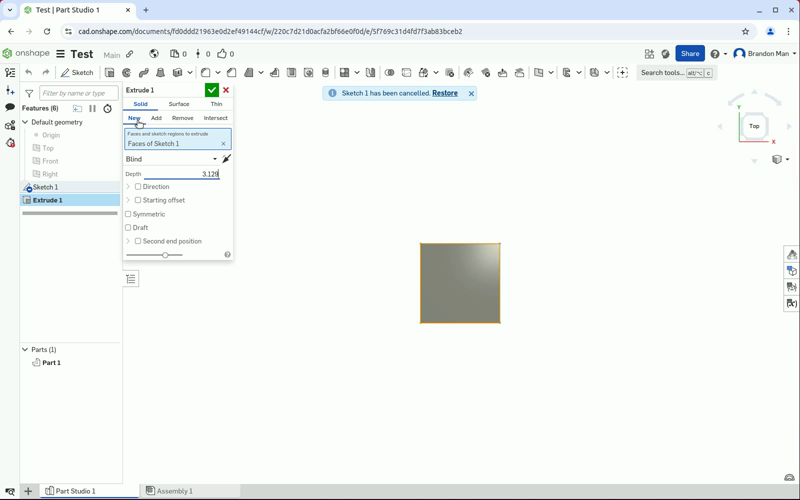
key(enter)
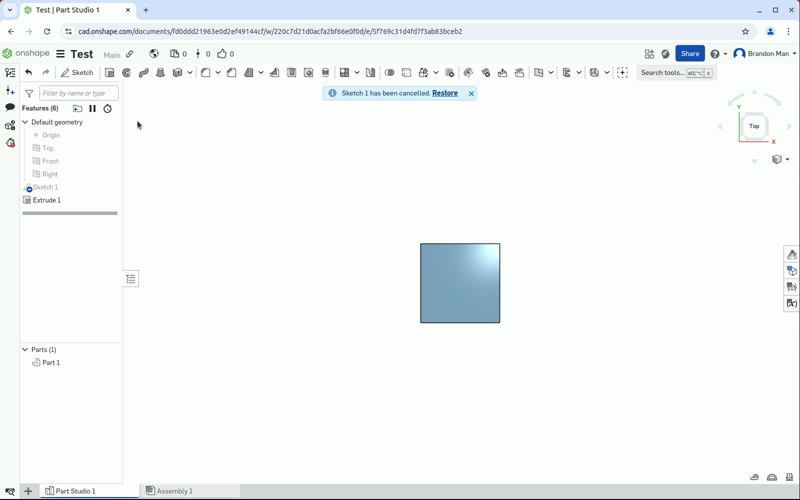
key(shift+h)
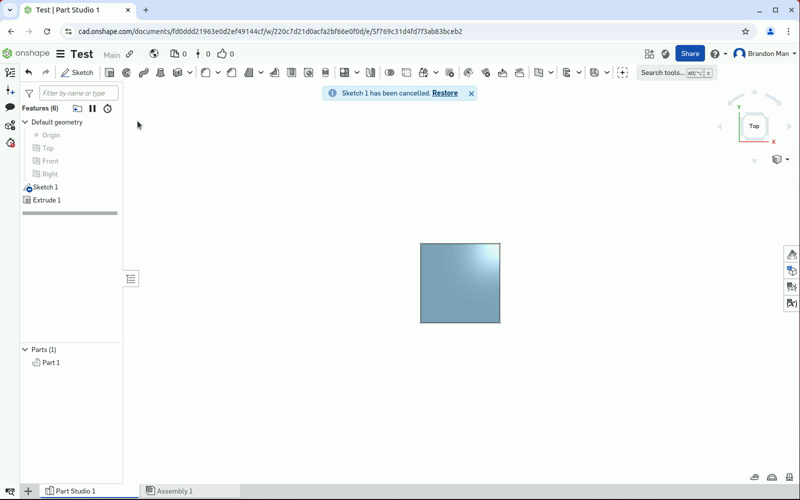
key(shift+h)
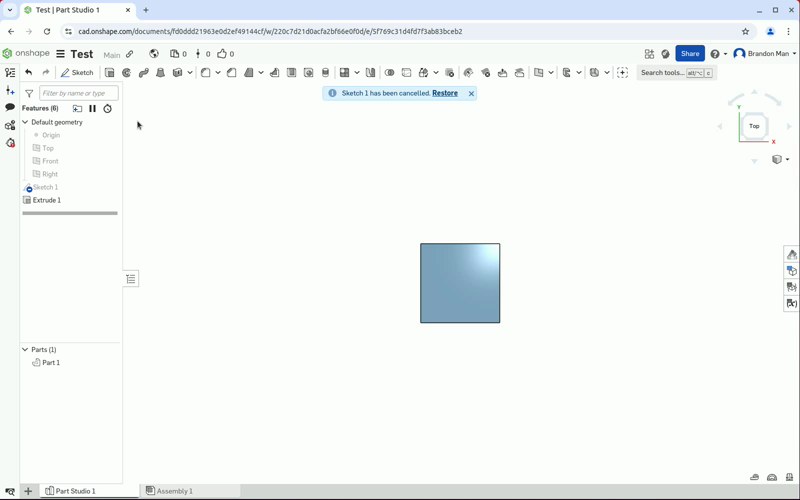
mouse_move(73, 189)
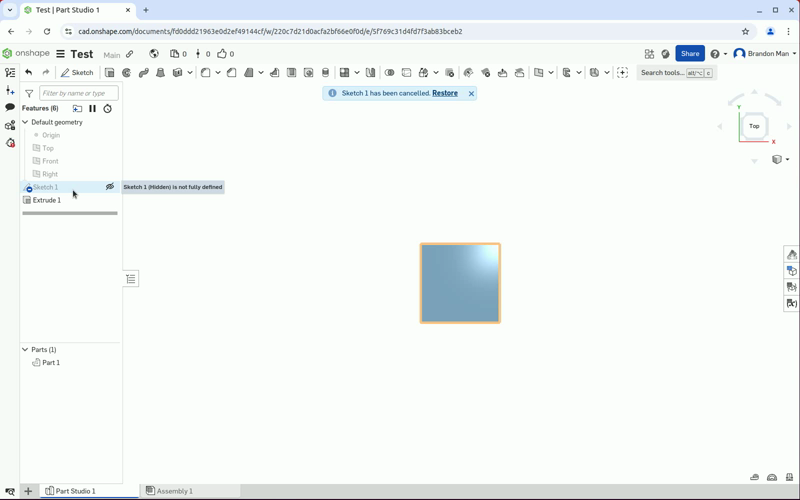
click(73, 189)
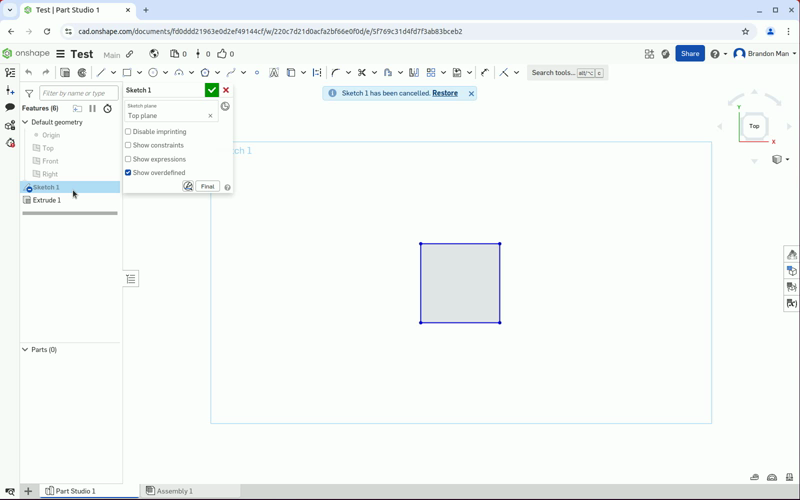
mouse_move(229, 92)
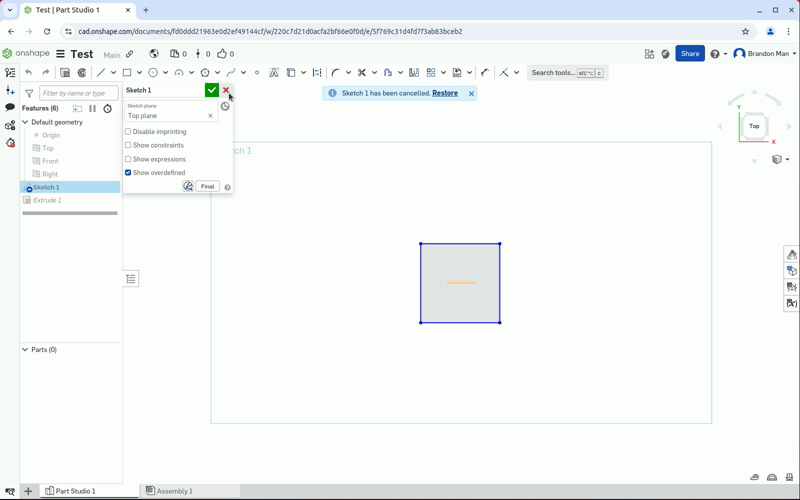
click(229, 92)
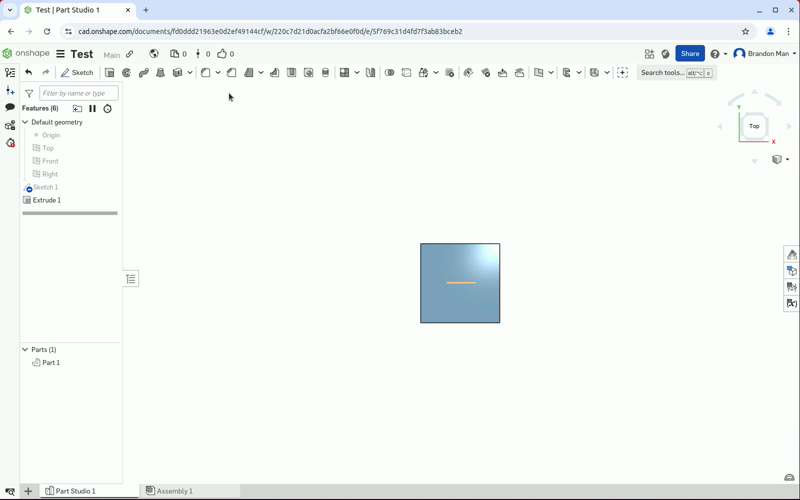
mouse_move(73, 352)
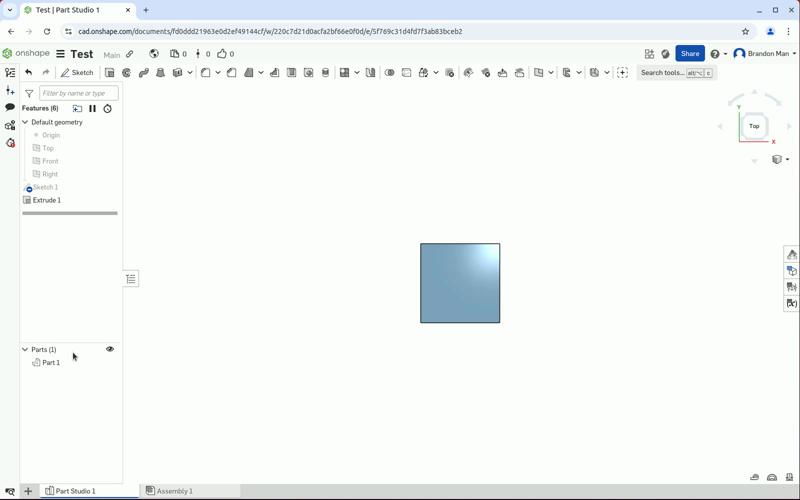
key(y)
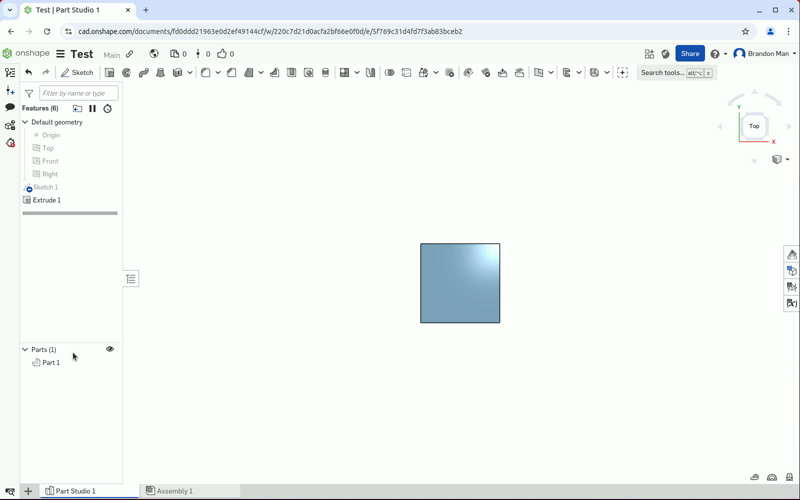
key(shift+p)
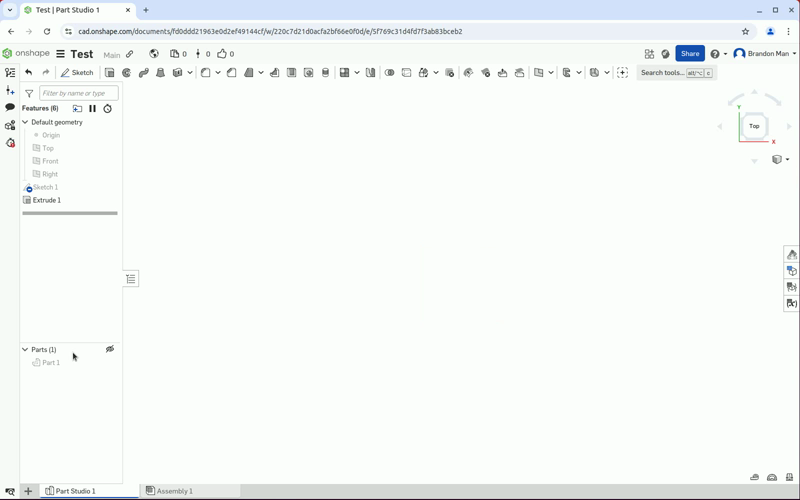
key(space)
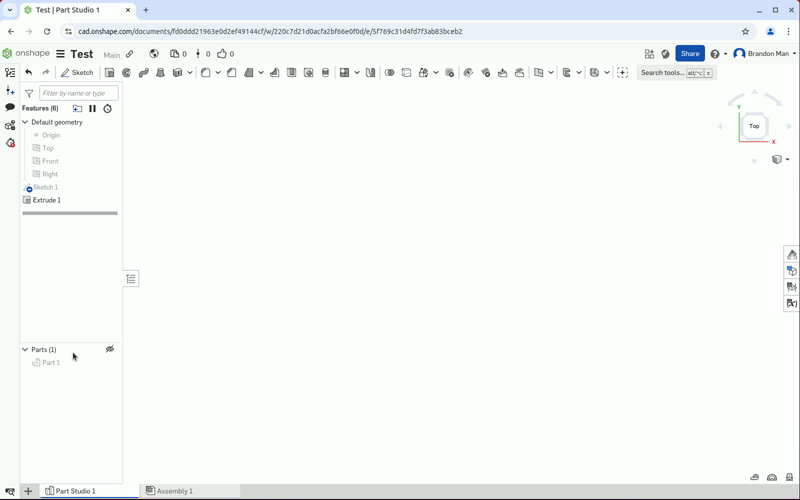
key_down(shift)
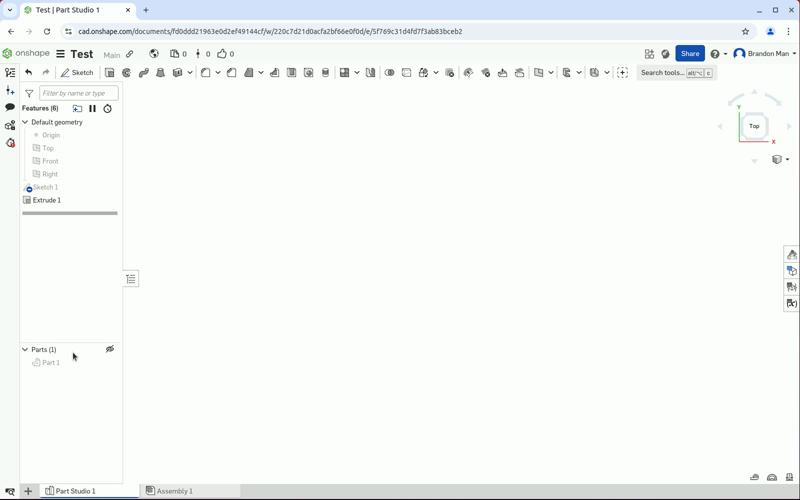
key(up)
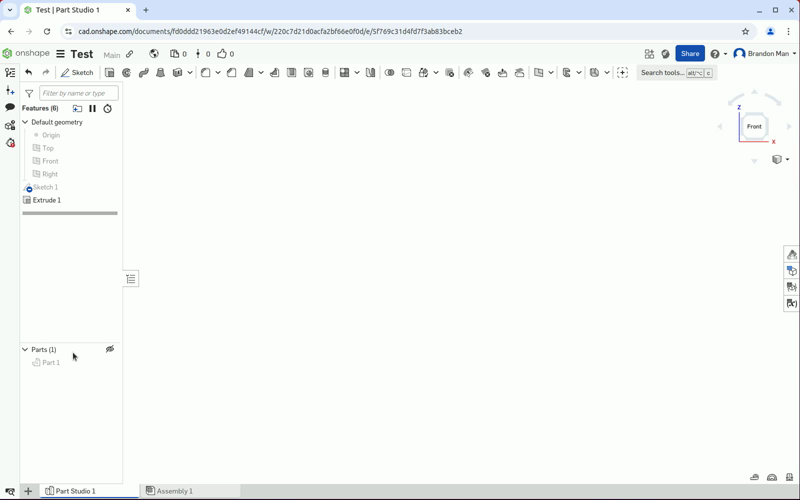
key_up(shift)
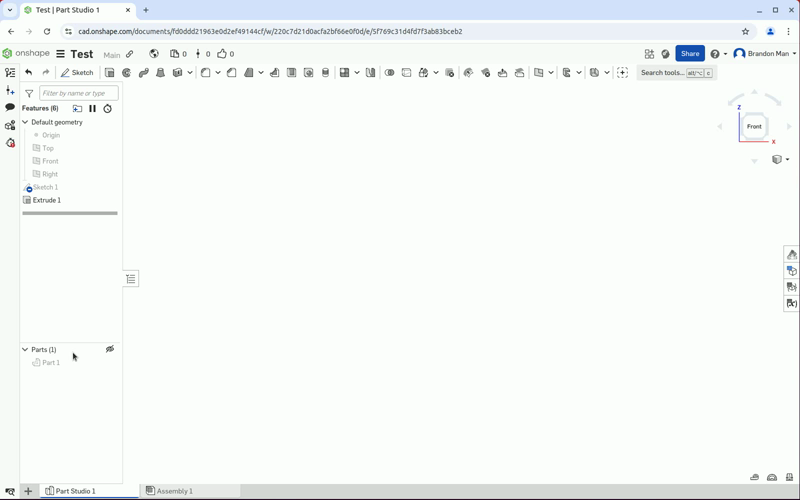
key(space)
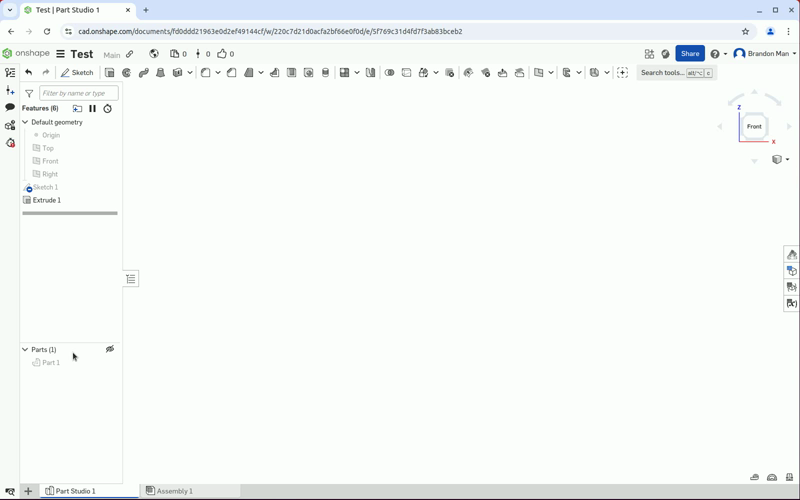
key_down(shift)
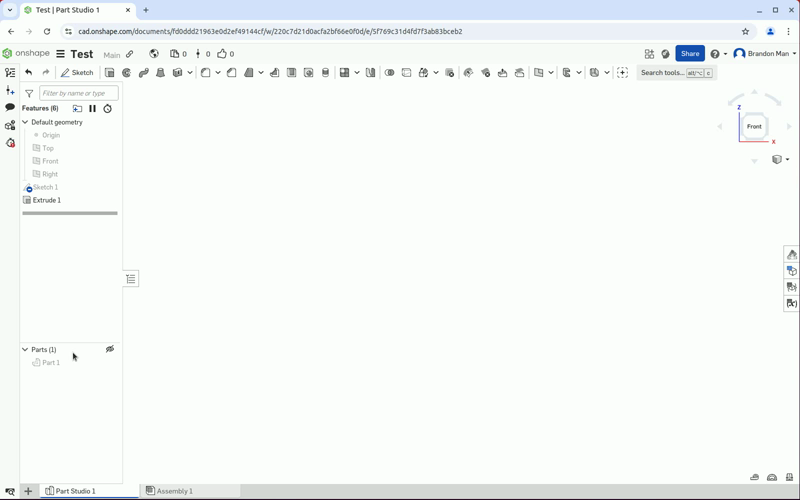
key(left)
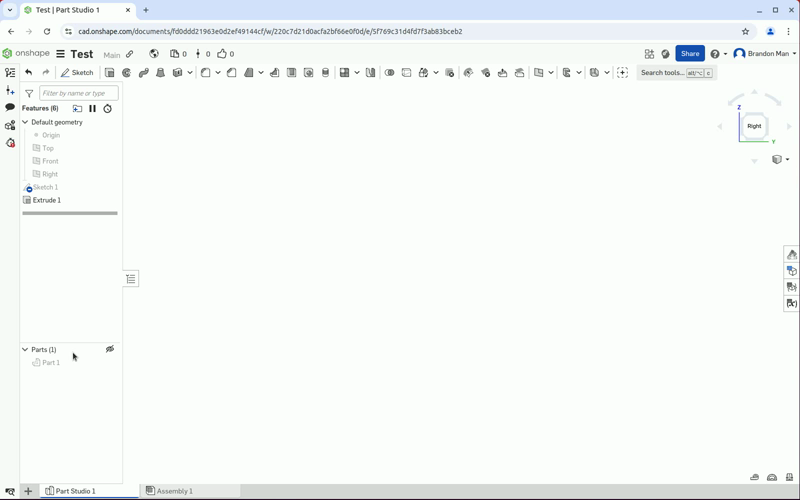
key_up(shift)
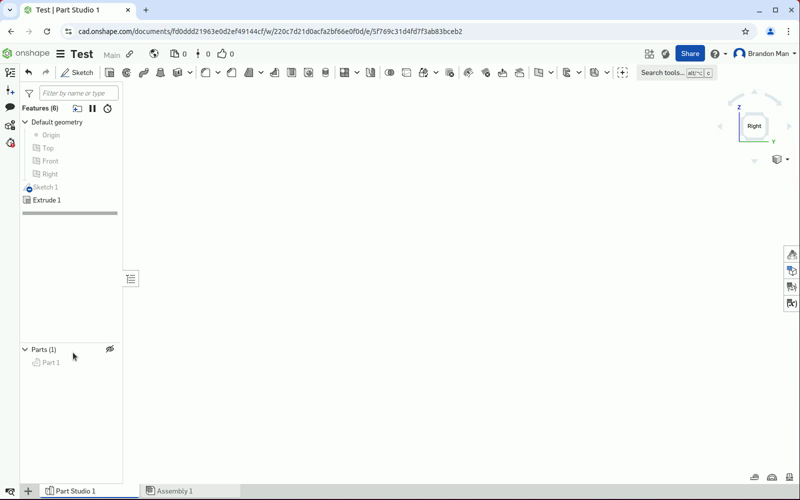
mouse_move(73, 352)
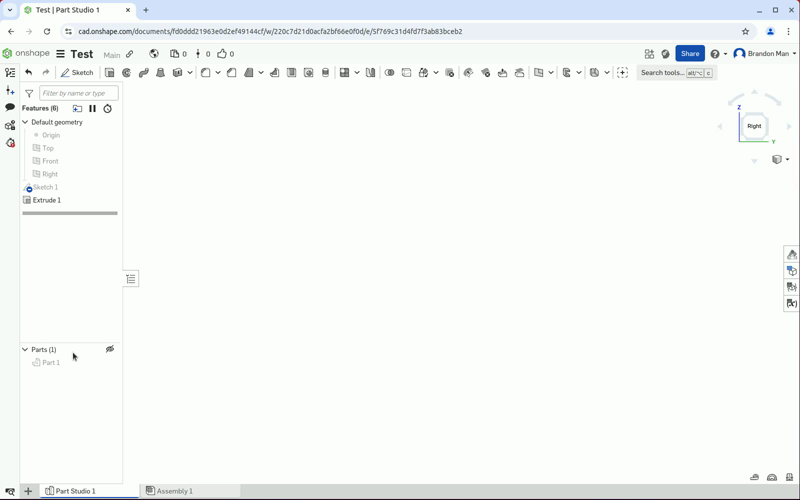
key(shift+y)
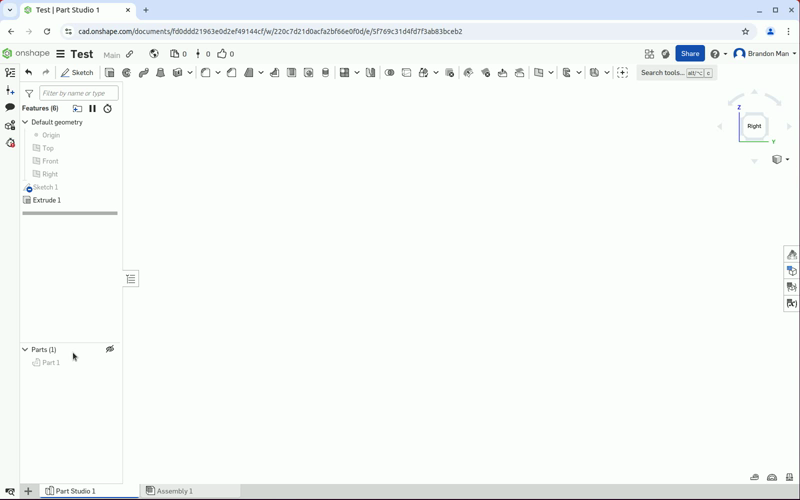
key(shift+s)
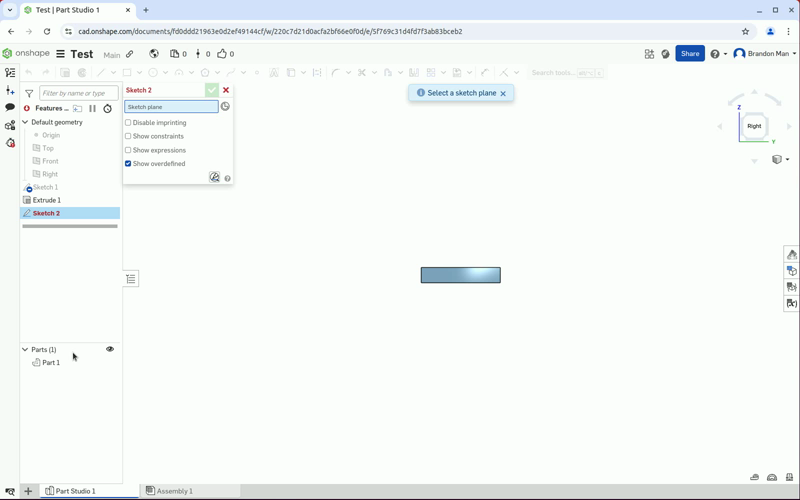
mouse_move(73, 176)
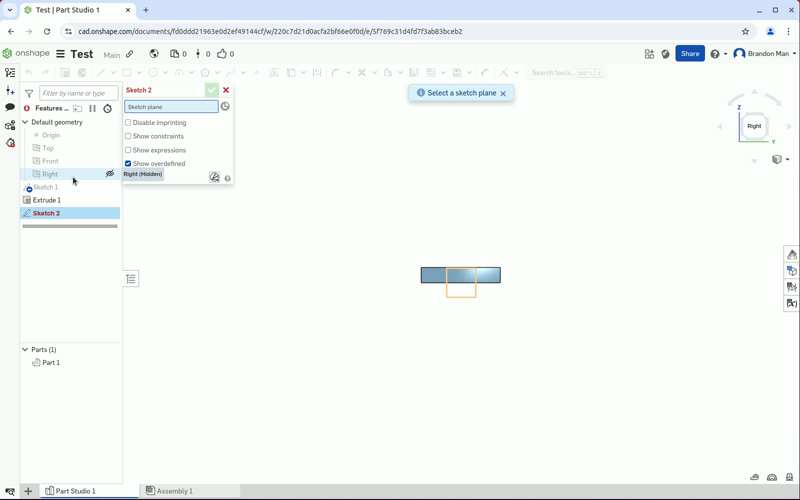
click(73, 176)
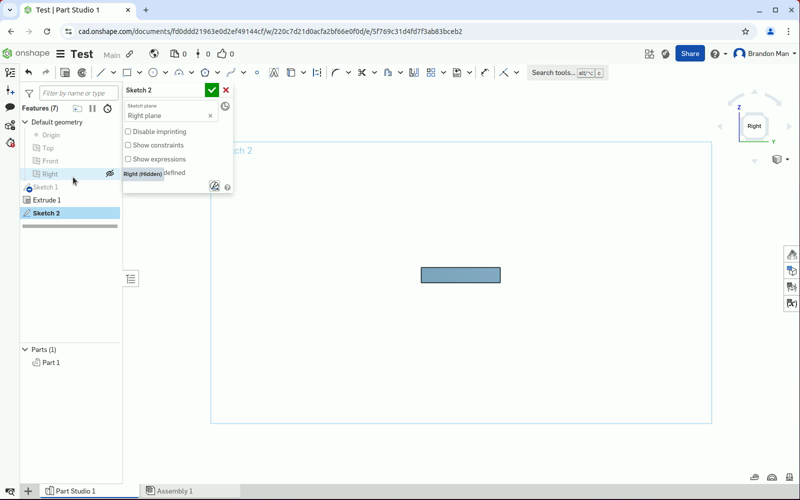
mouse_move(73, 352)
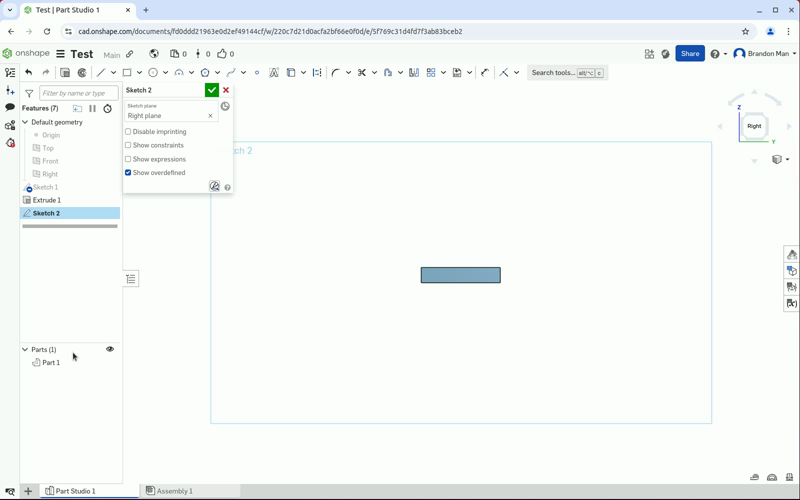
key(y)
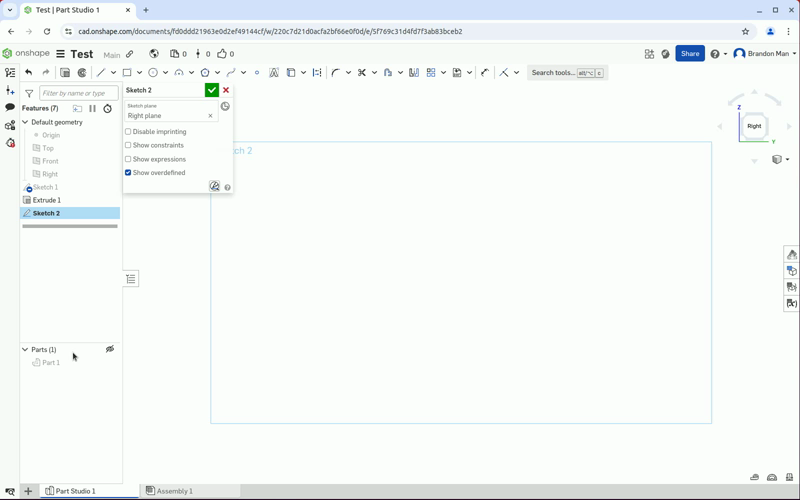
key(l)
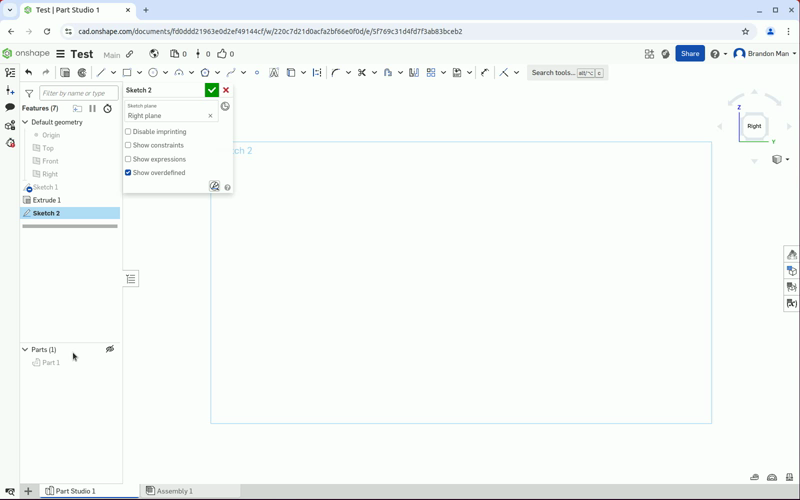
key_down(shift)
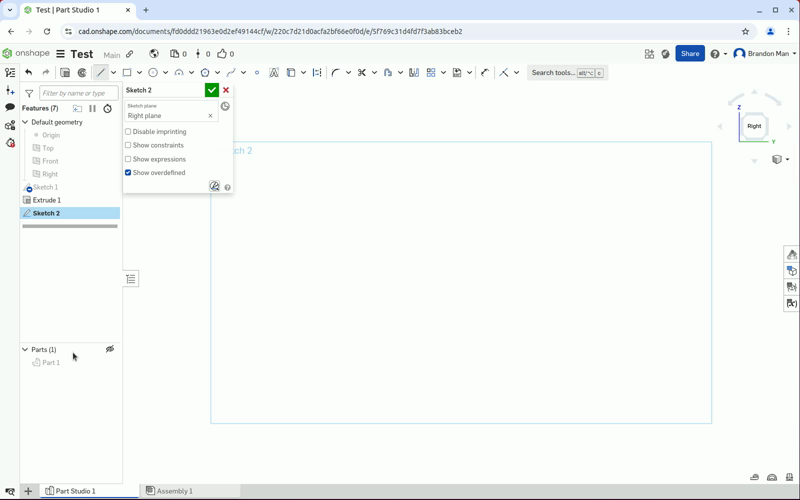
mouse_move(398, 282)
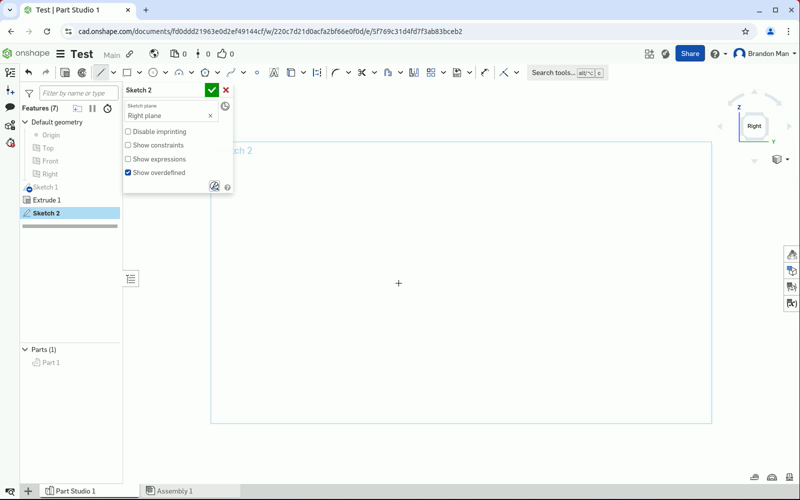
click(398, 282)
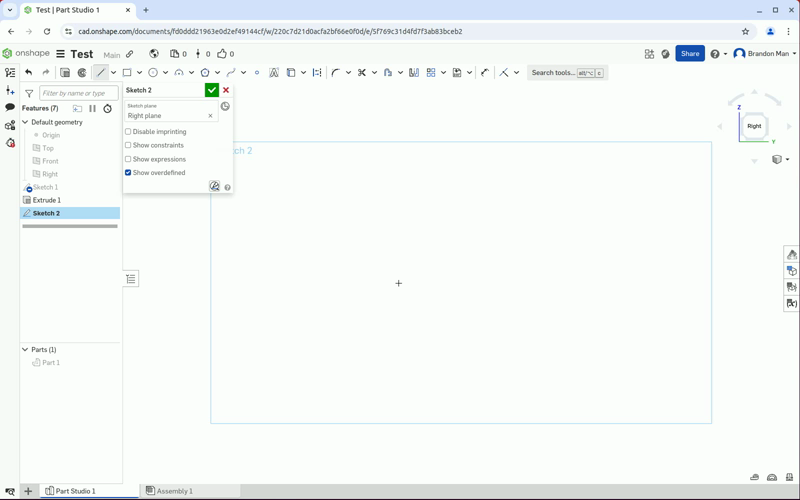
key_up(shift)
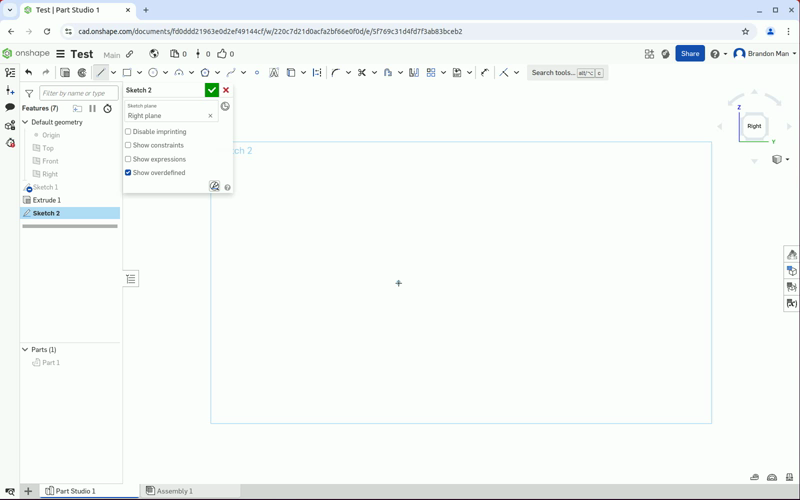
key_down(shift)
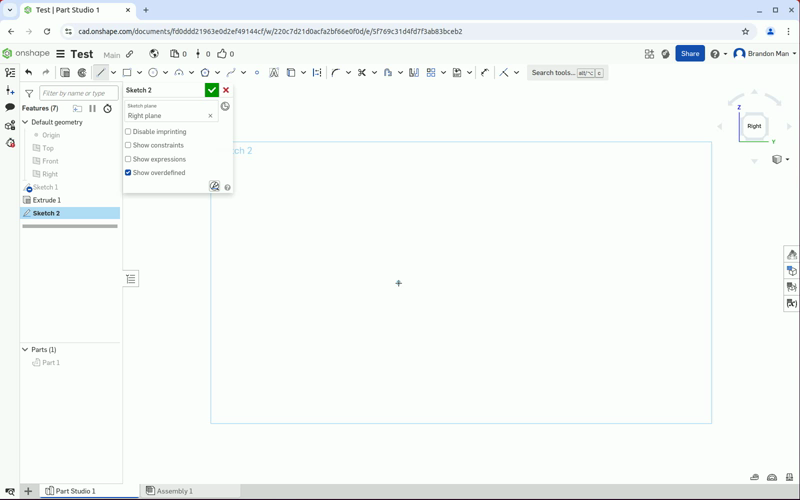
mouse_move(428, 282)
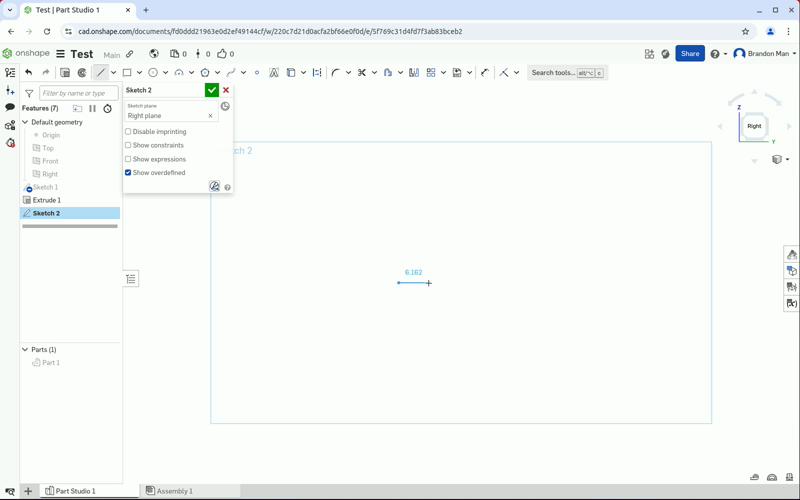
mouse_move(420, 282)
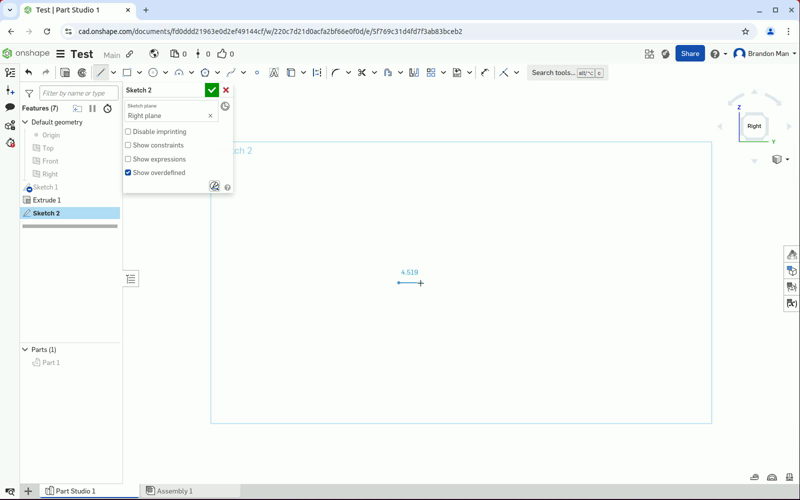
click(420, 282)
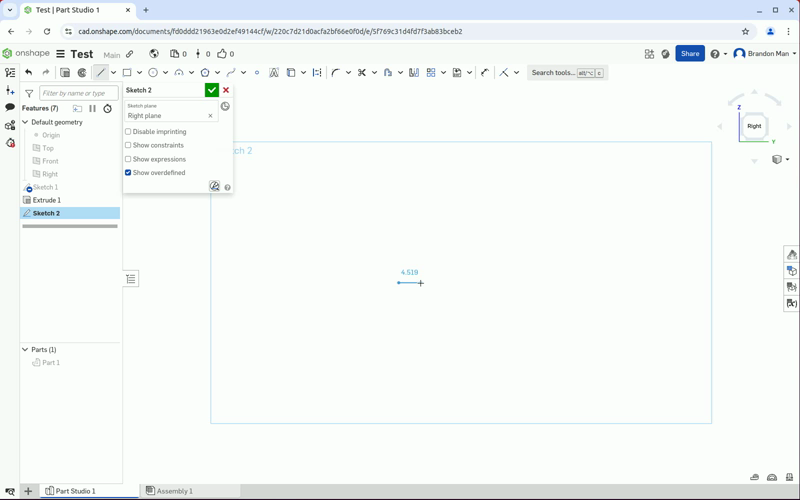
key_up(shift)
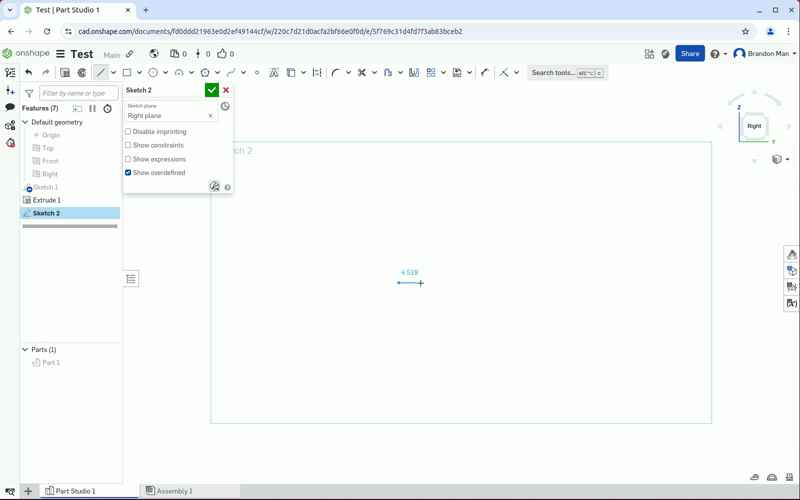
key_down(shift)
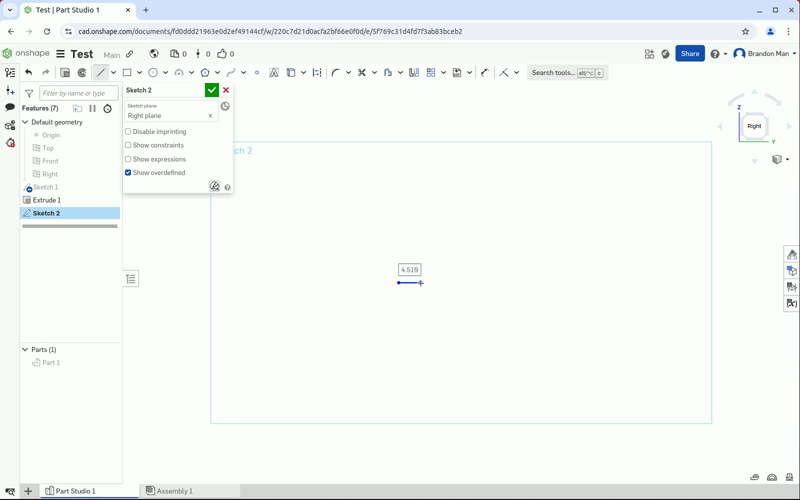
mouse_move(450, 282)
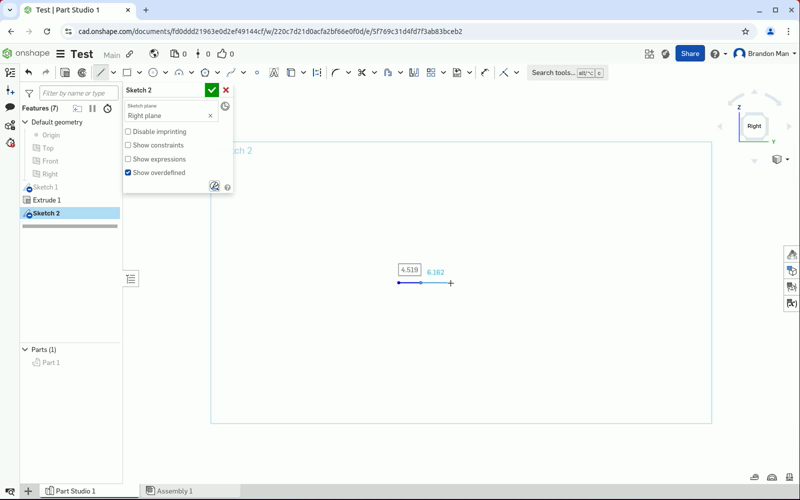
mouse_move(420, 267)
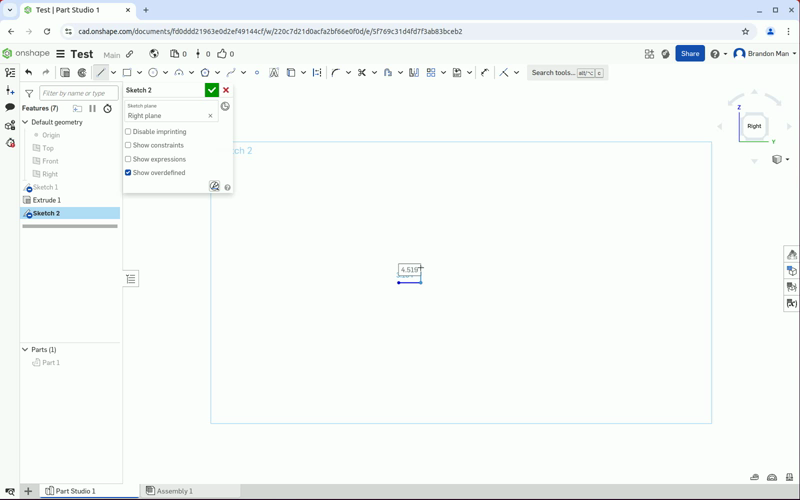
click(420, 267)
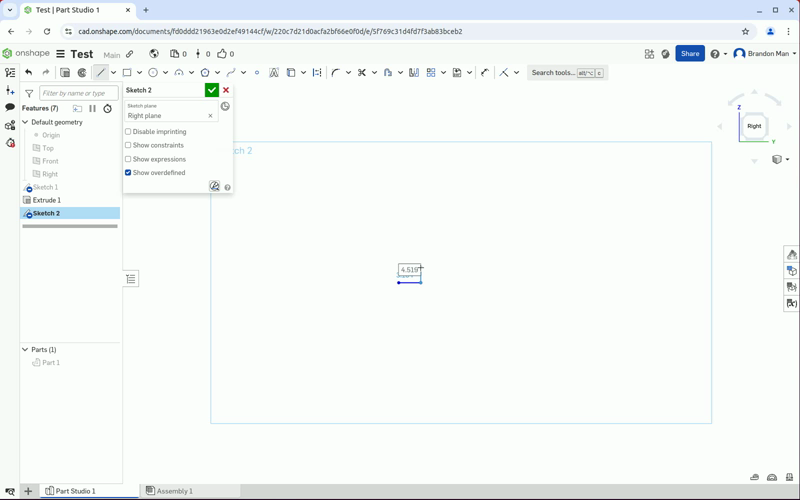
key_up(shift)
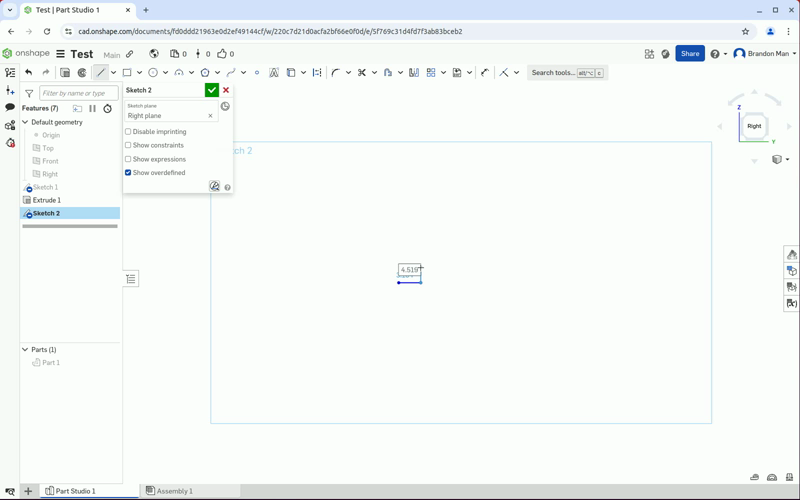
key_down(shift)
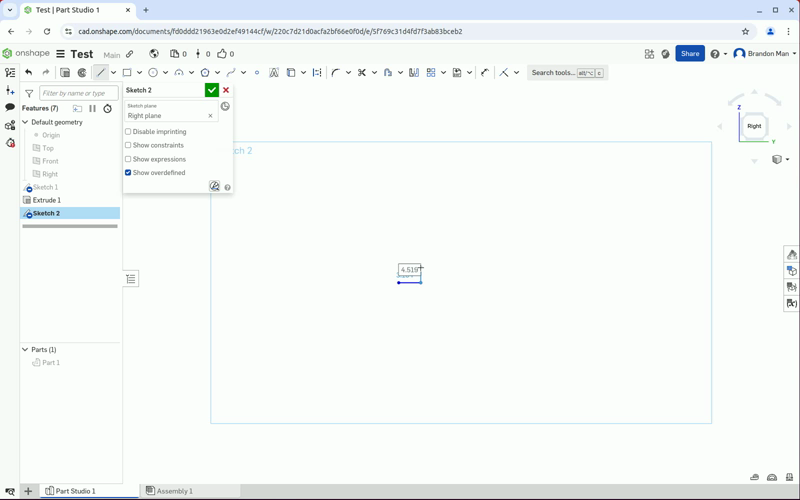
mouse_move(481, 205)
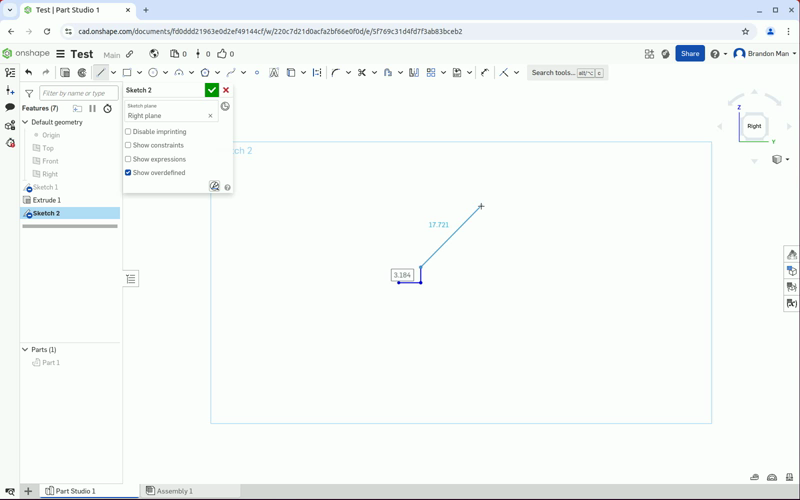
click(481, 205)
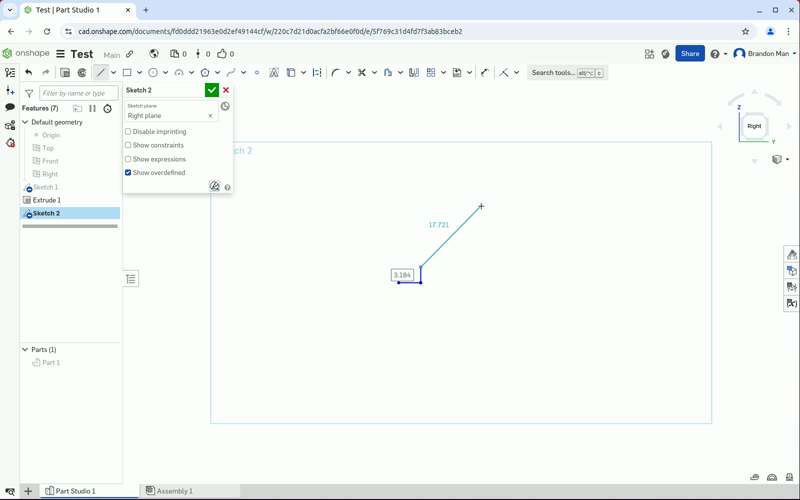
key_up(shift)
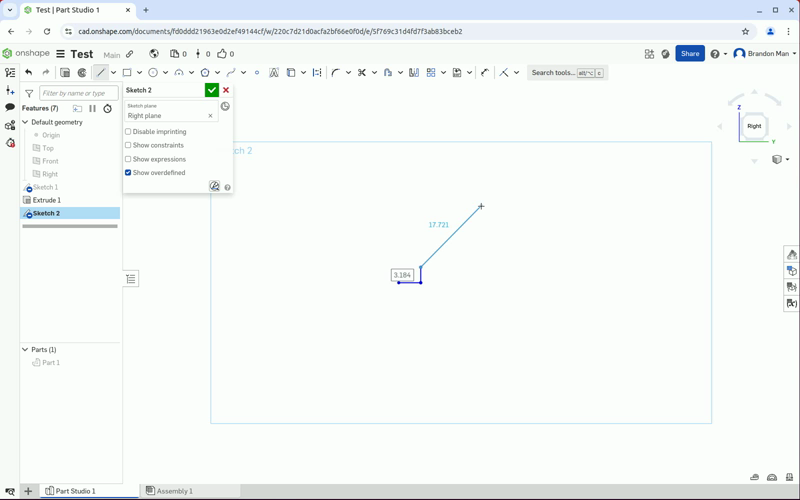
key_down(shift)
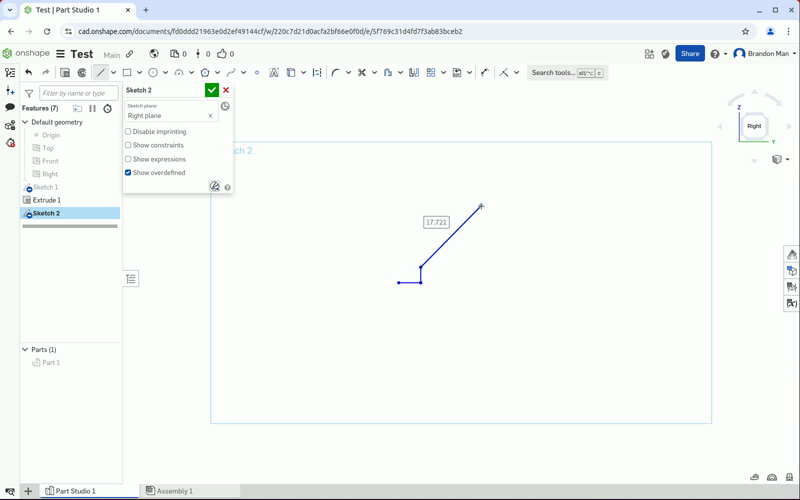
mouse_move(511, 205)
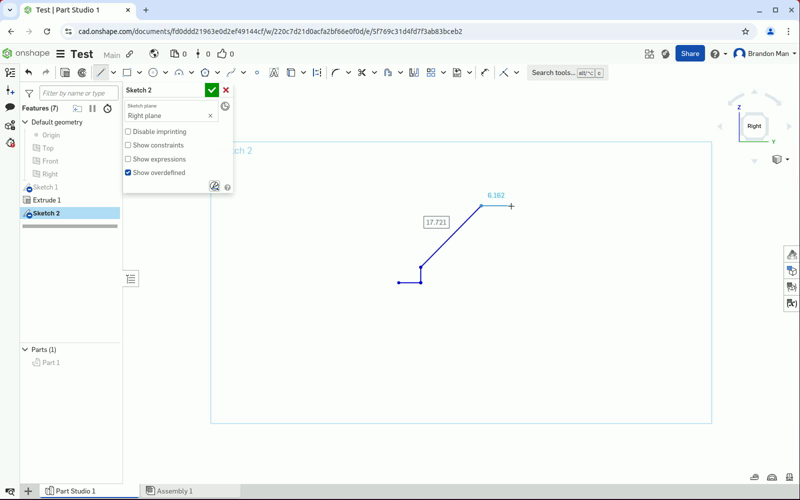
mouse_move(470, 194)
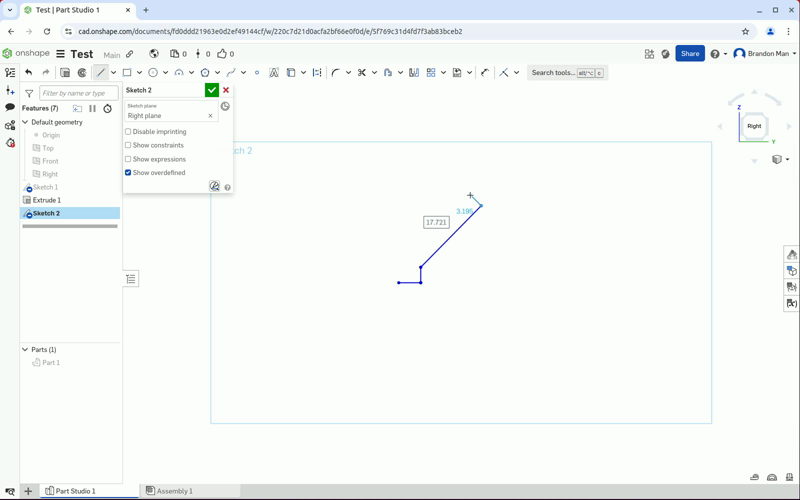
click(470, 194)
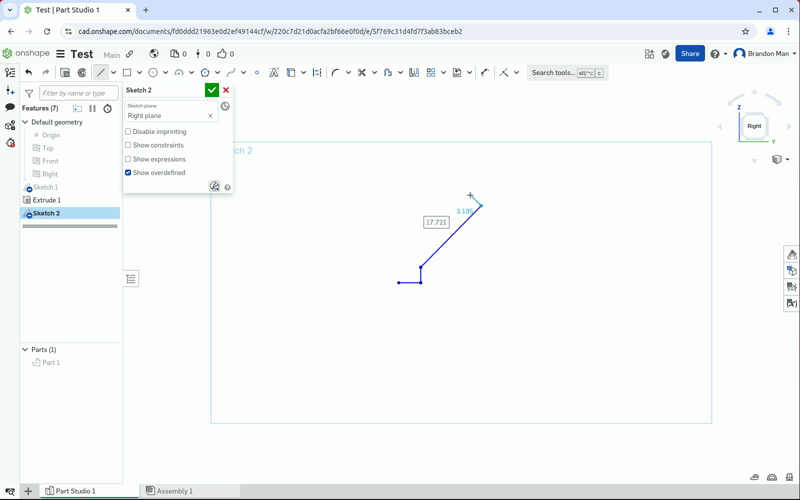
key_up(shift)
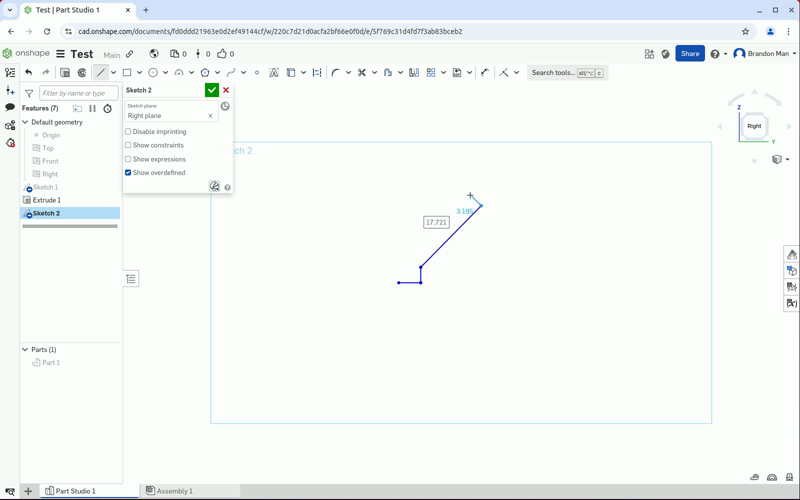
key_down(shift)
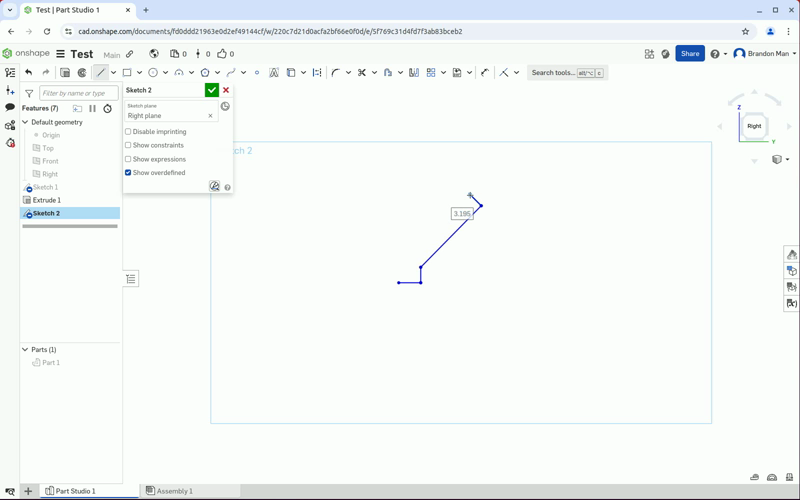
mouse_move(398, 267)
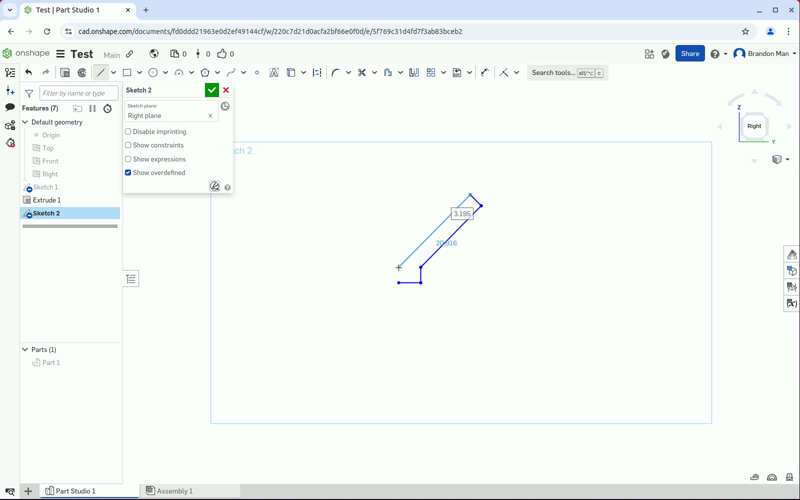
click(398, 267)
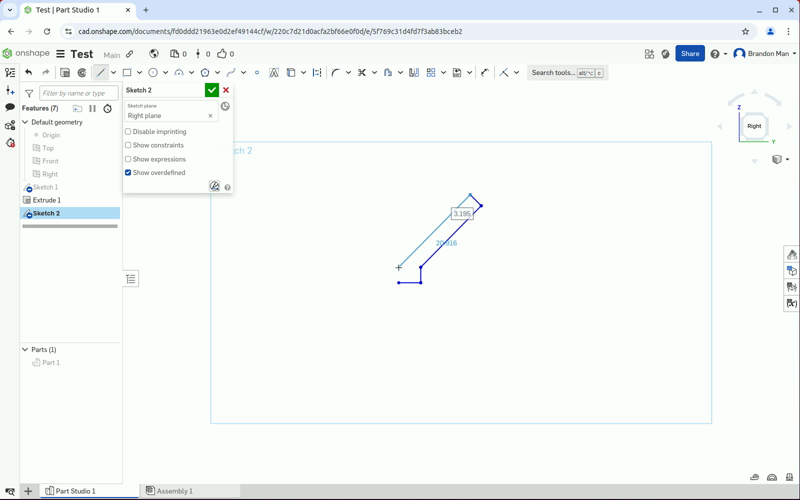
key_up(shift)
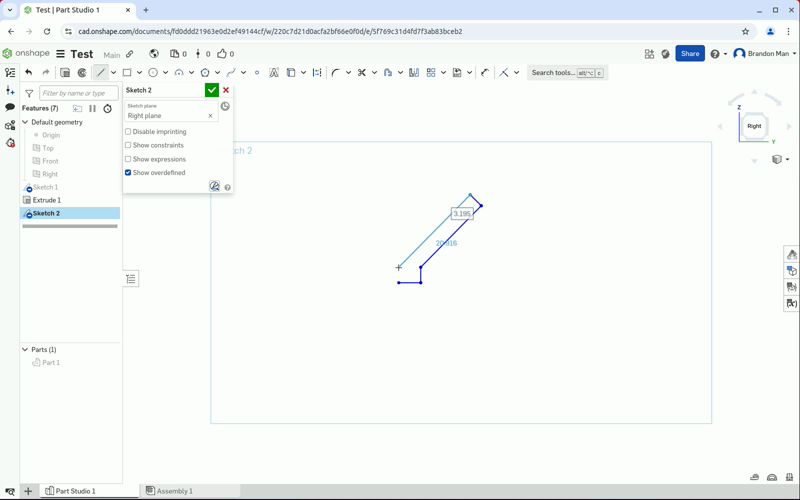
mouse_move(428, 267)
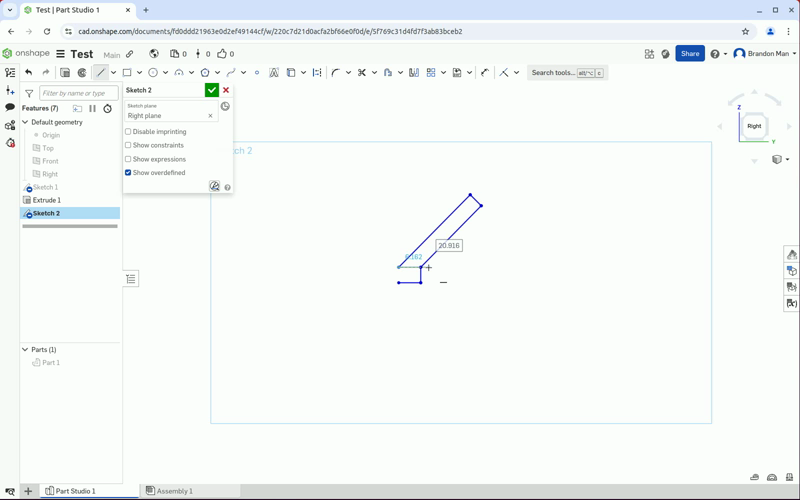
key_down(shift)
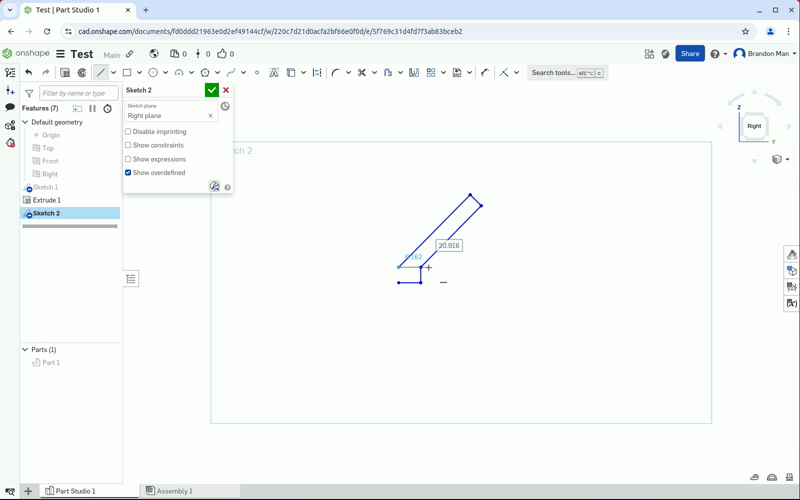
mouse_move(398, 282)
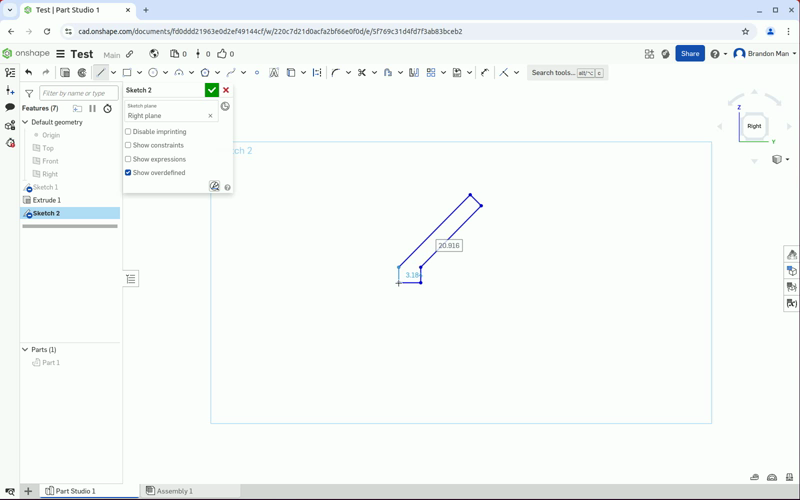
key_up(shift)
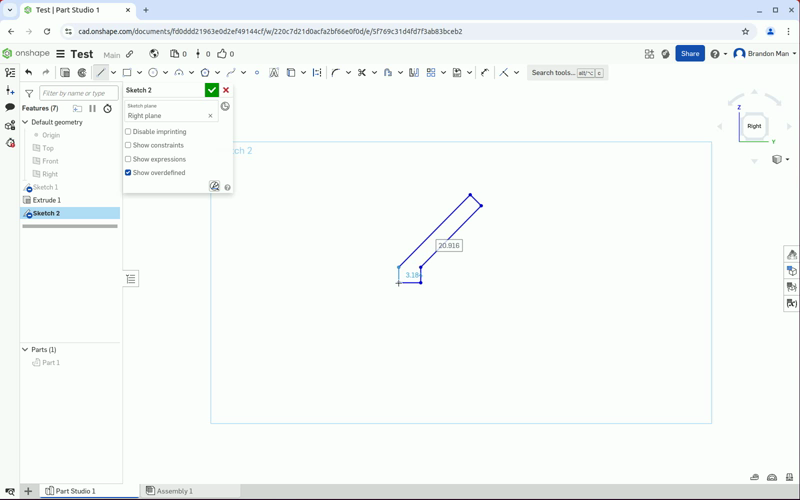
click(398, 282)
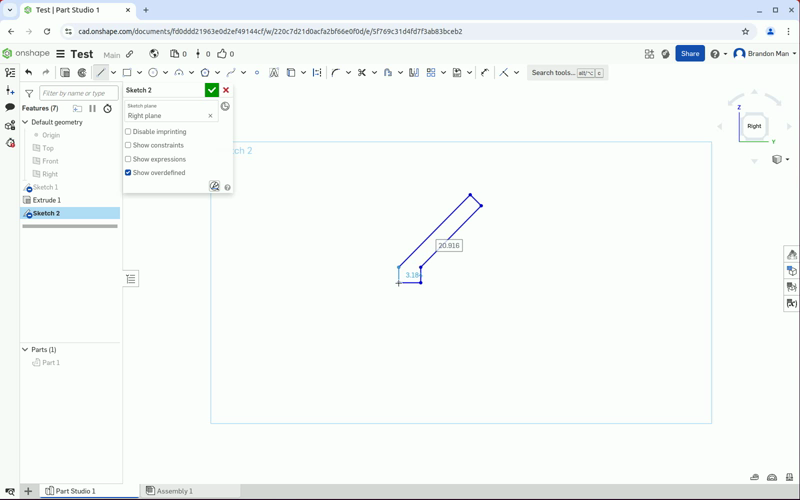
key(esc)
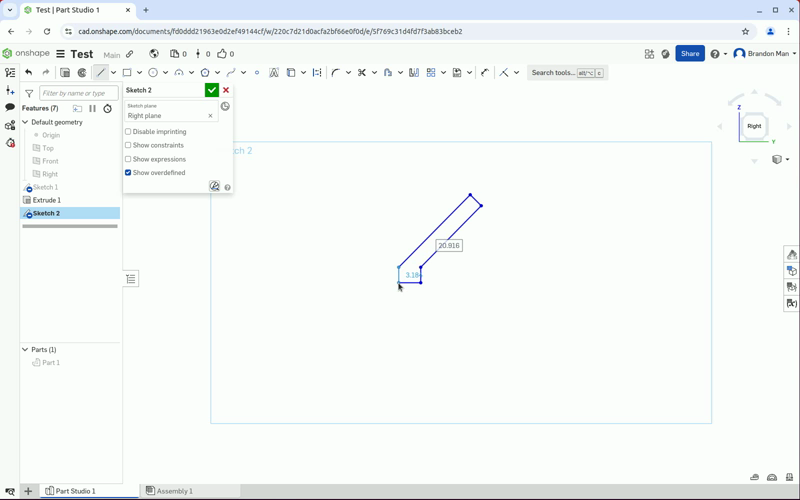
mouse_move(419, 253)
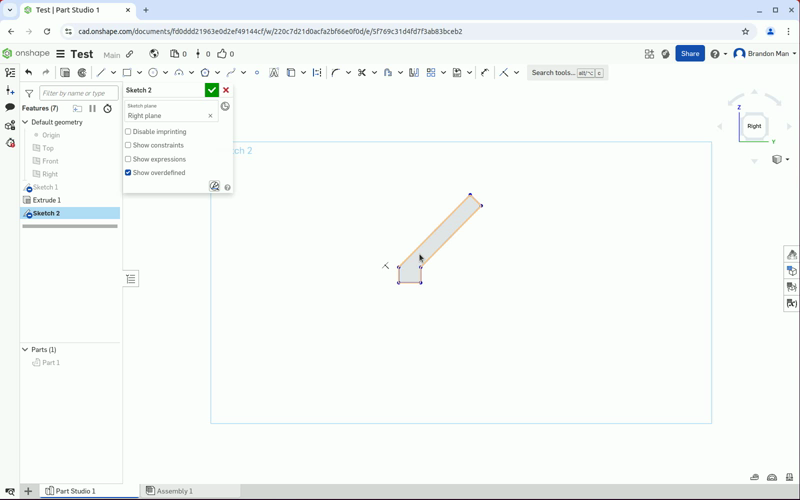
click(419, 253)
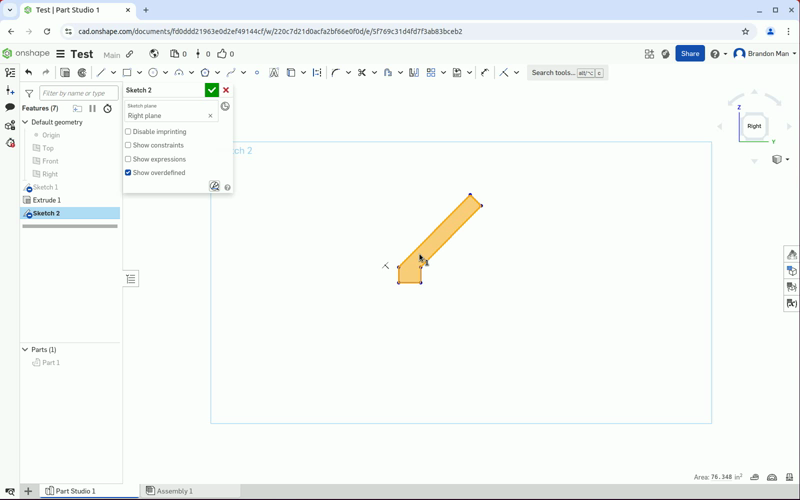
mouse_move(73, 352)
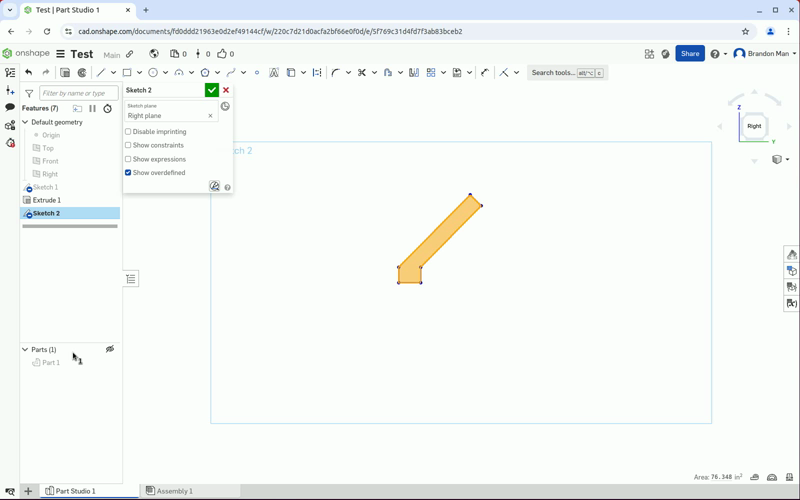
key(shift+y)
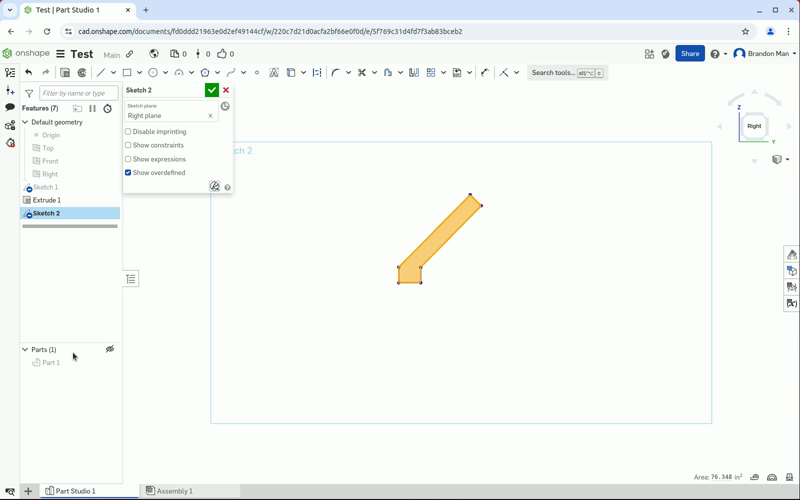
key(shift+e)
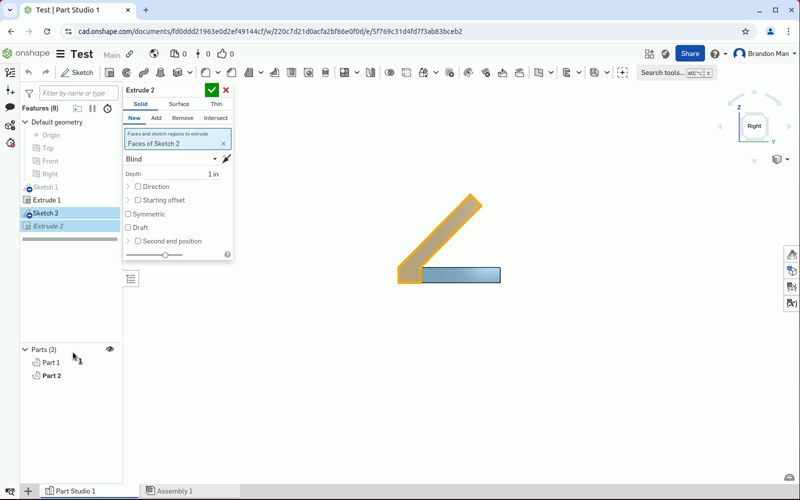
mouse_move(143, 106)
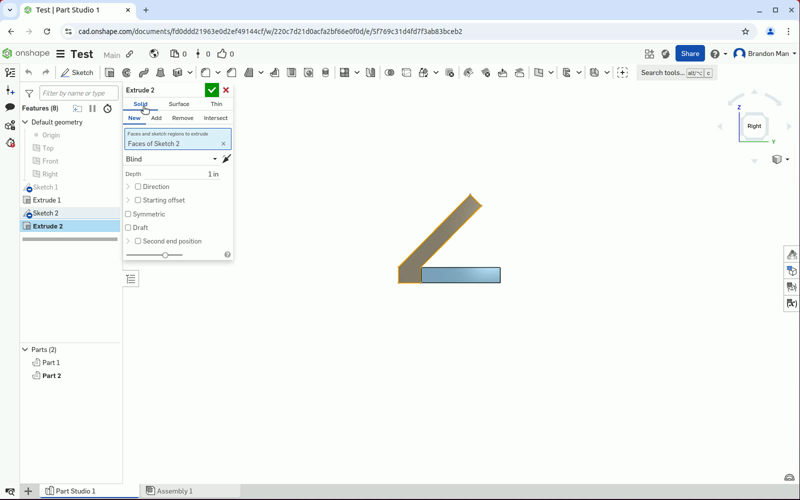
click(143, 106)
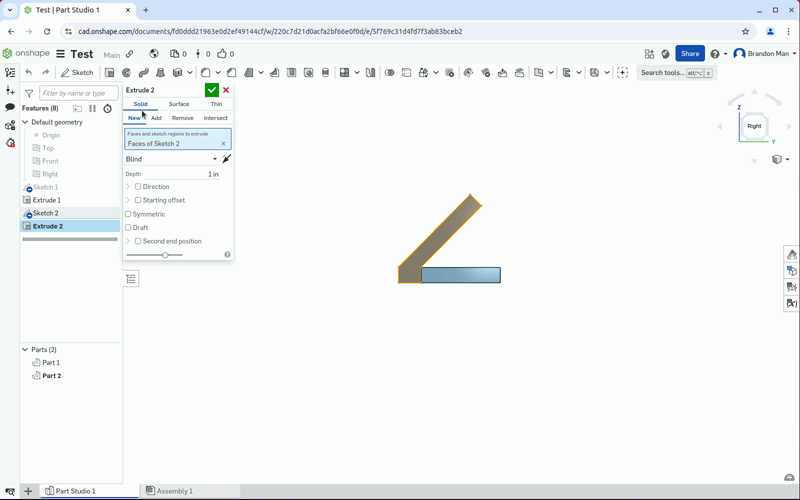
mouse_move(137, 120)
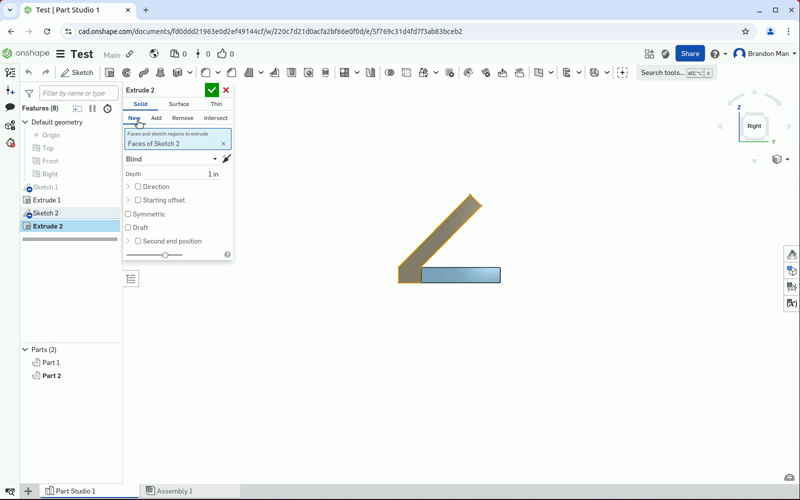
click(137, 120)
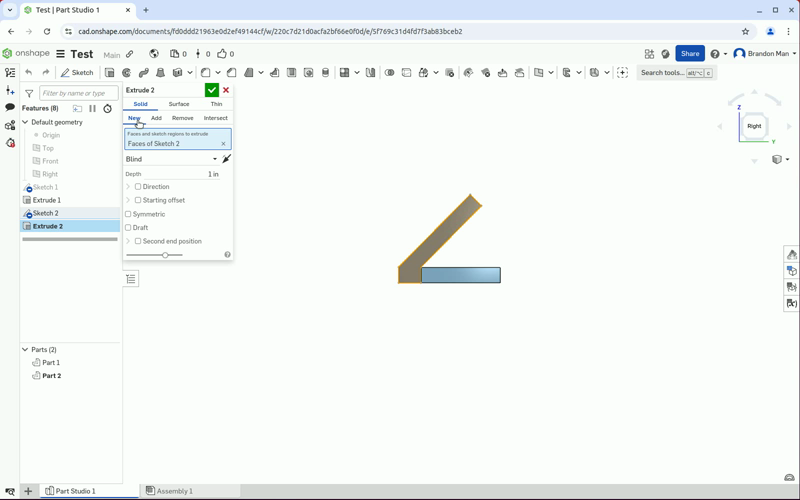
key(tab, 4)
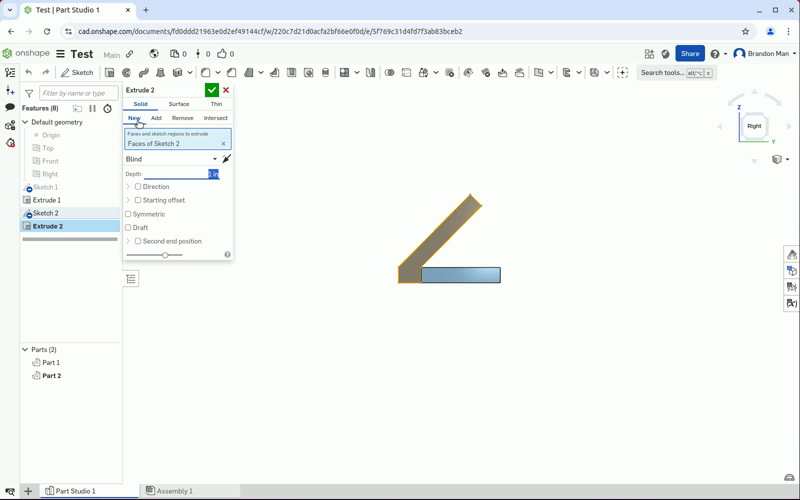
text(46.216)
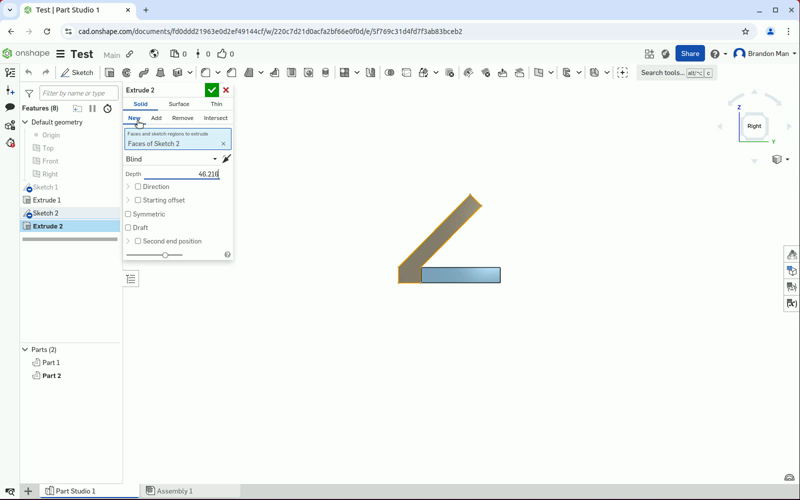
key(tab, 3)
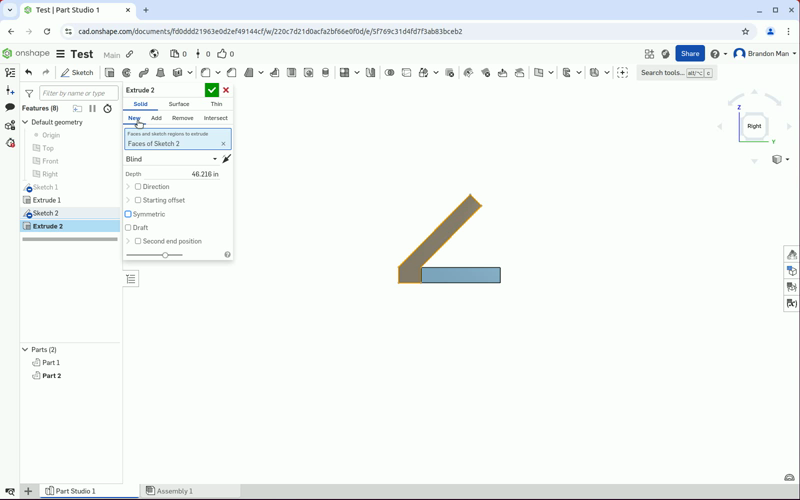
key(space)
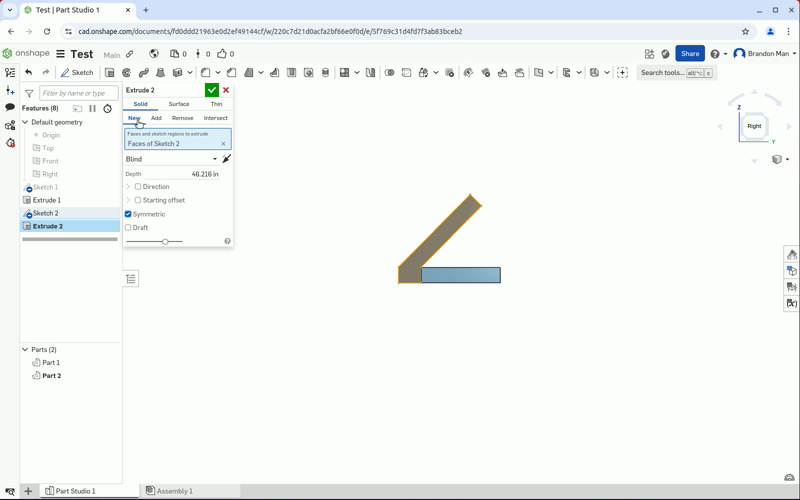
key(enter)
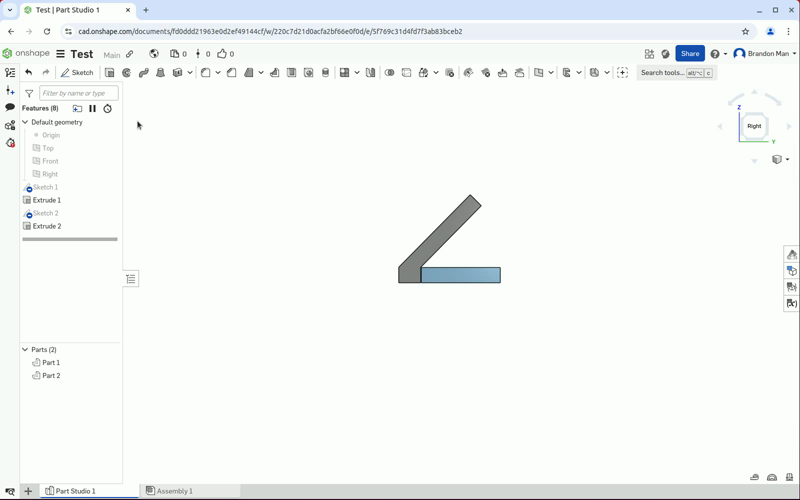
key(shift+h)
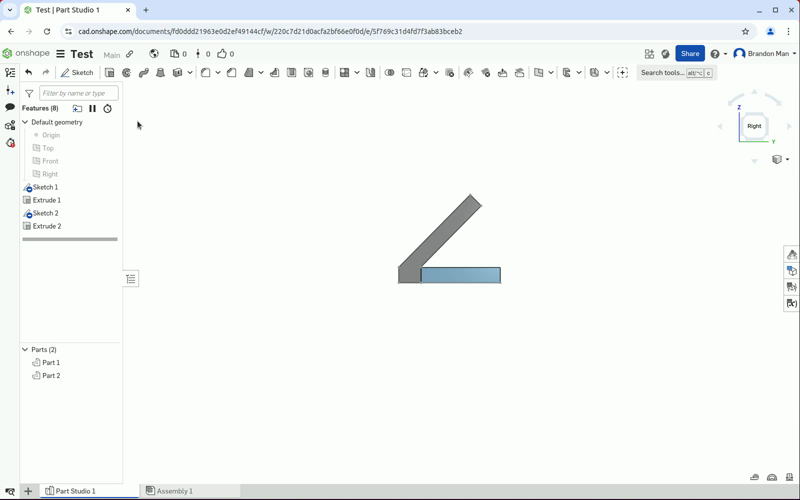
key(shift+h)
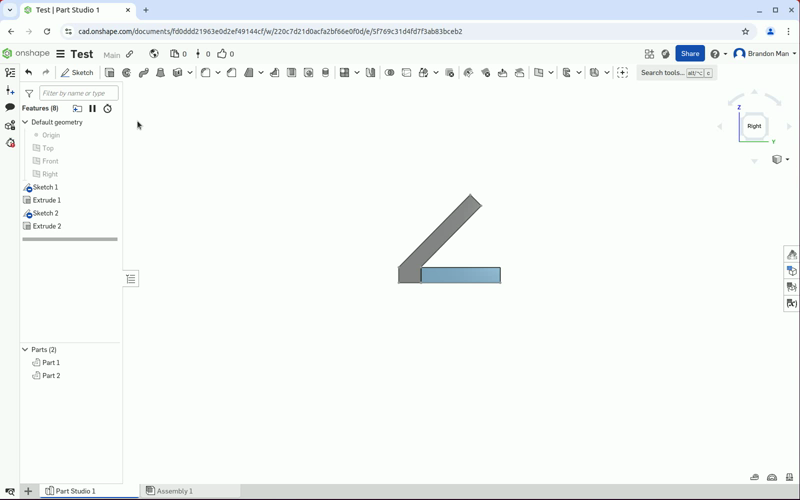
key(shift+7)
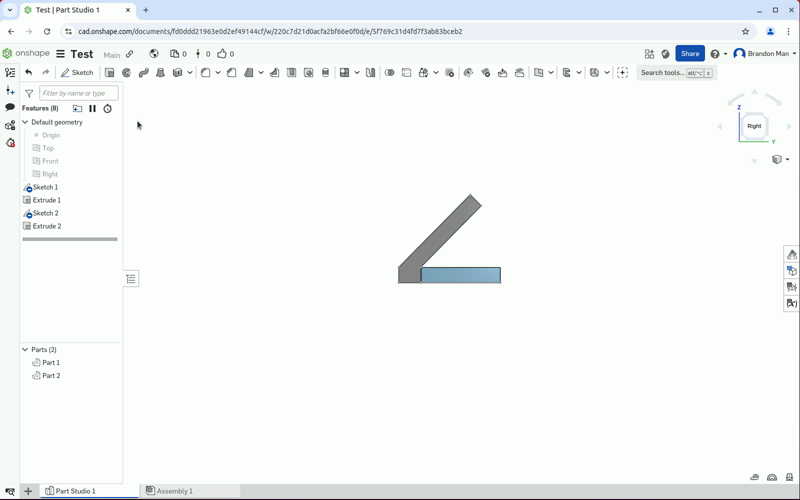
key(right, 2)
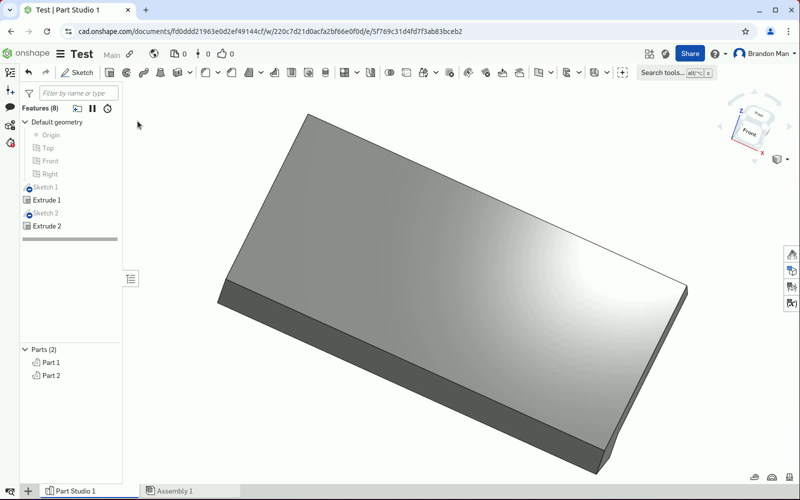
key(down, 2)
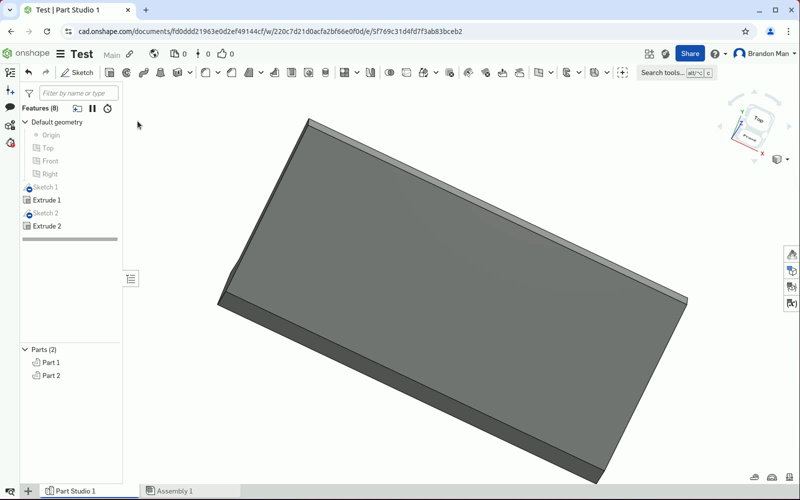
key(up, 2)
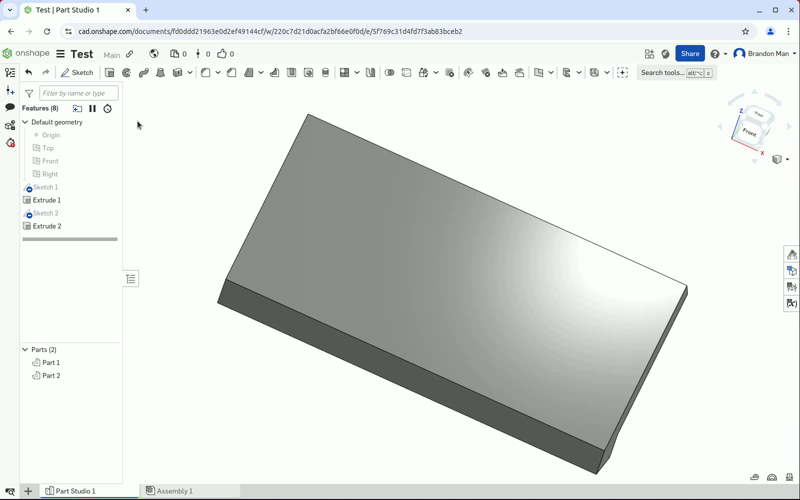
key(left, 2)
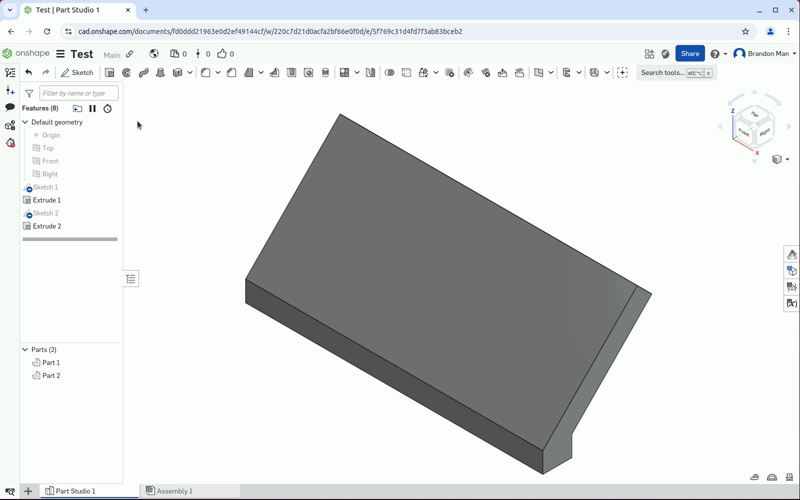
mouse_move(73, 189)
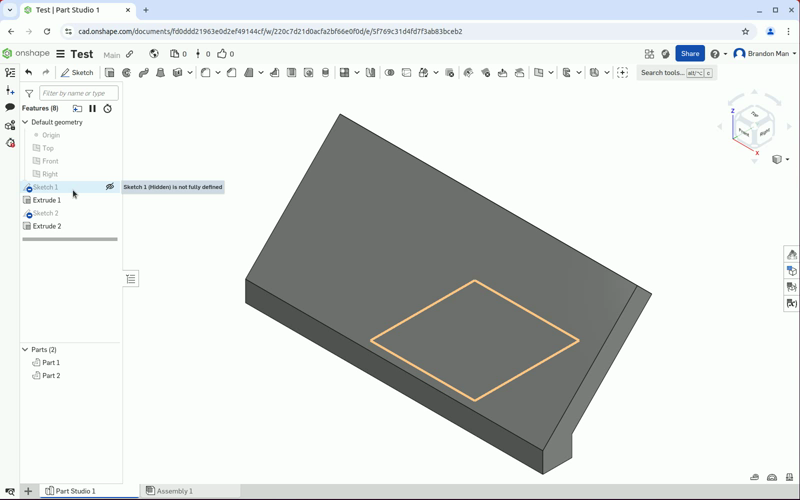
click(73, 189)